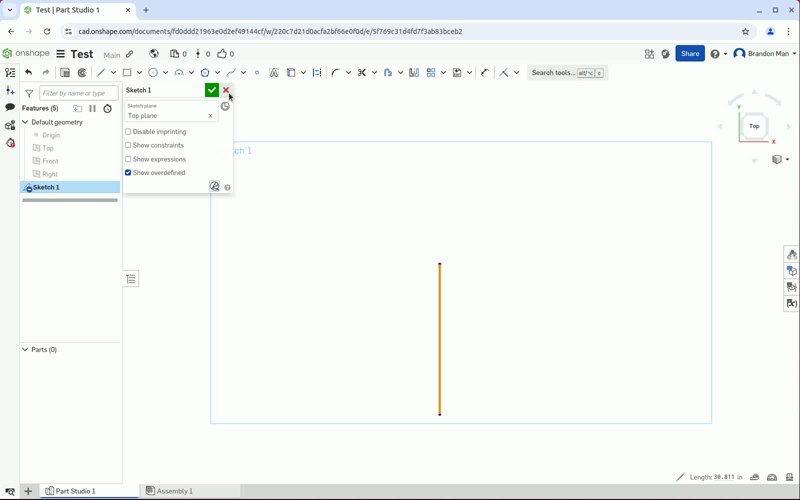
key(shift+h)
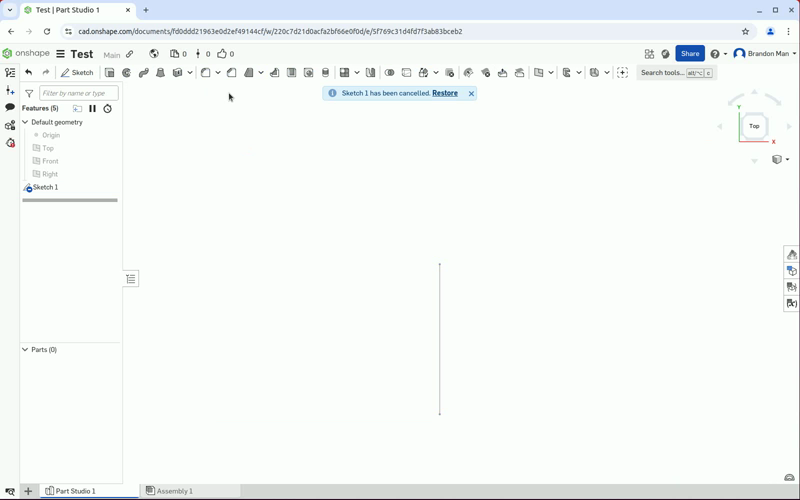
key(shift+s)
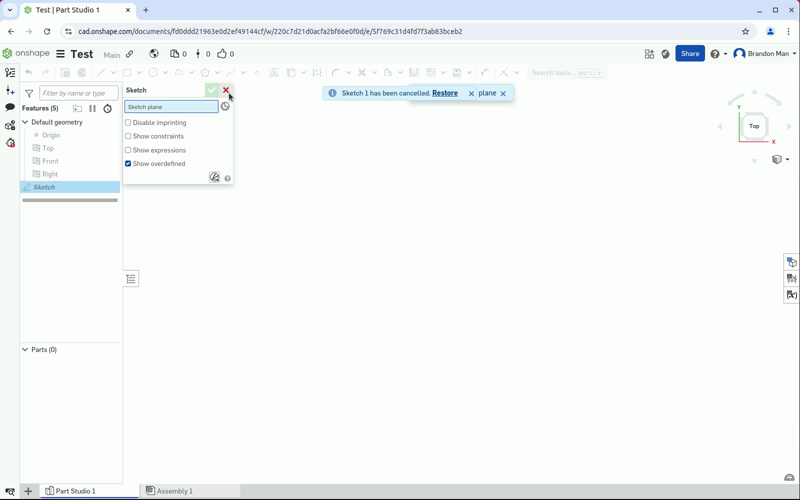
mouse_move(73, 150)
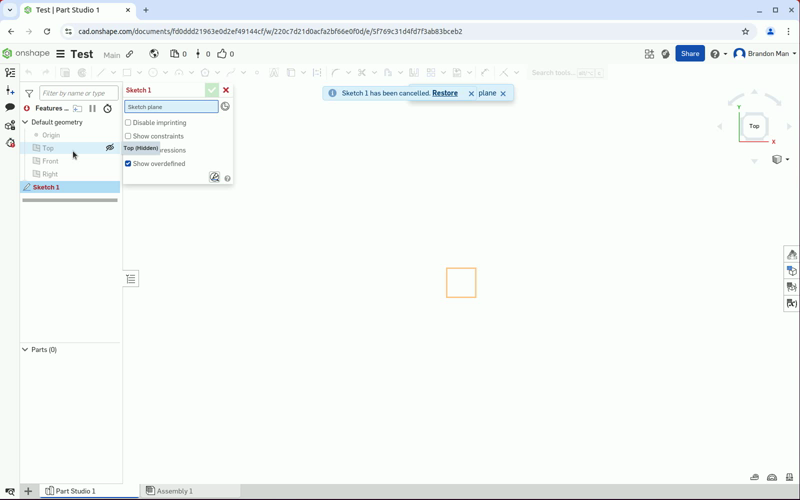
click(73, 150)
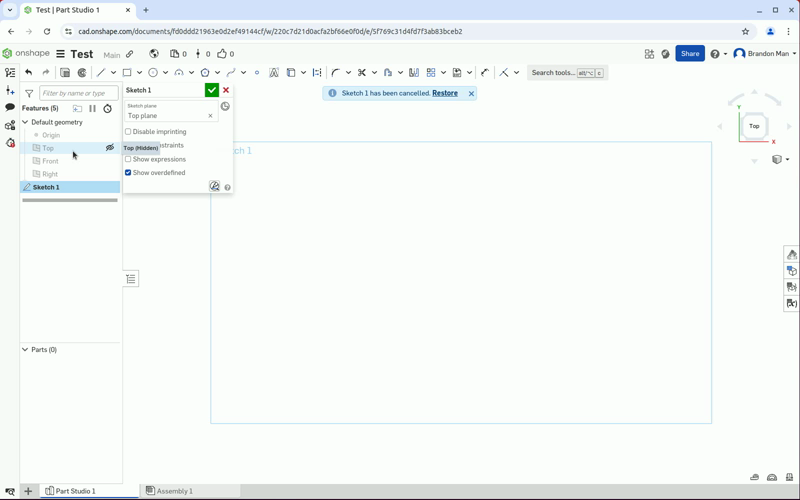
mouse_move(73, 352)
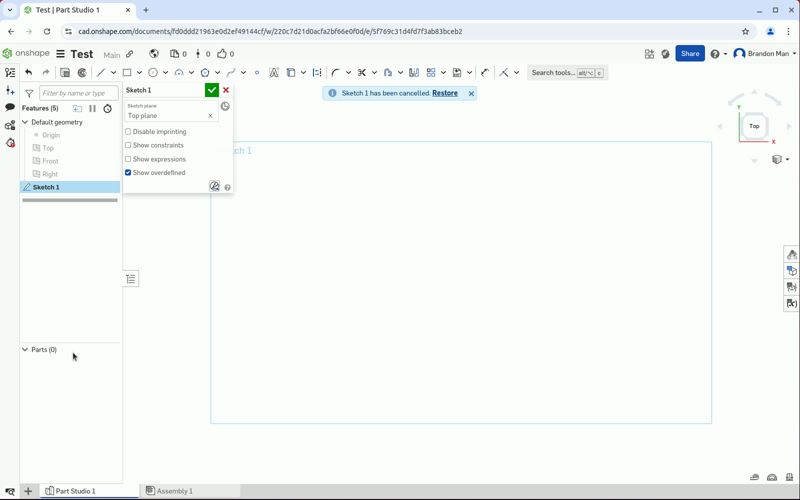
key(y)
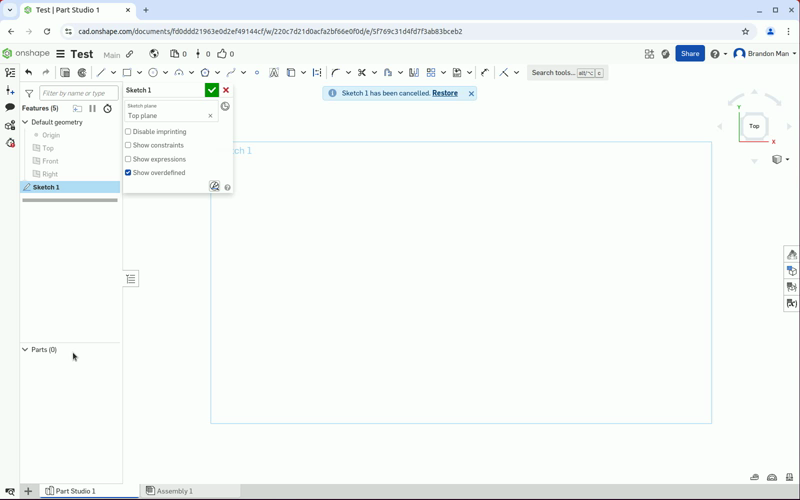
key(l)
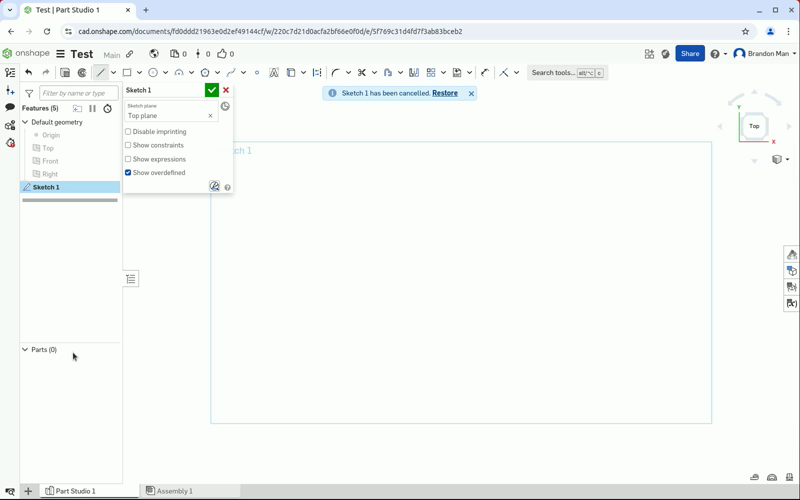
key_down(shift)
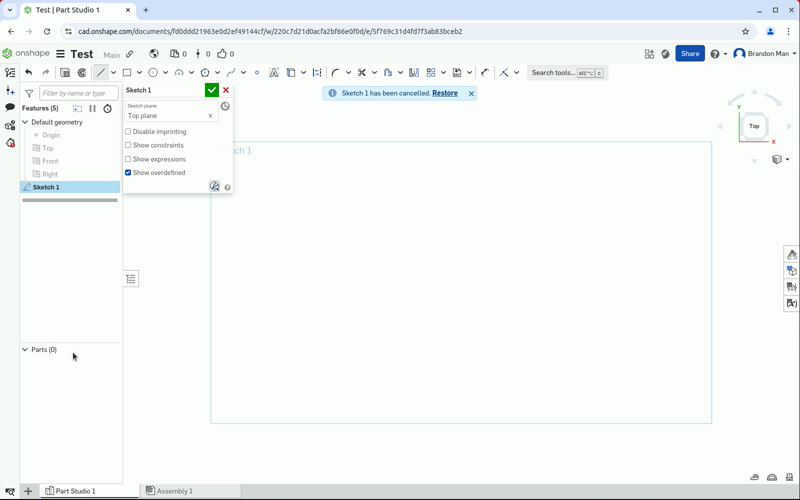
mouse_move(349, 282)
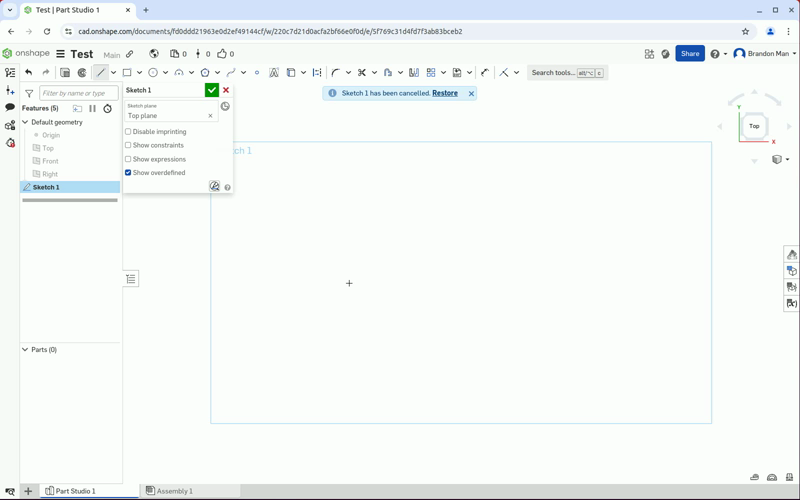
click(349, 282)
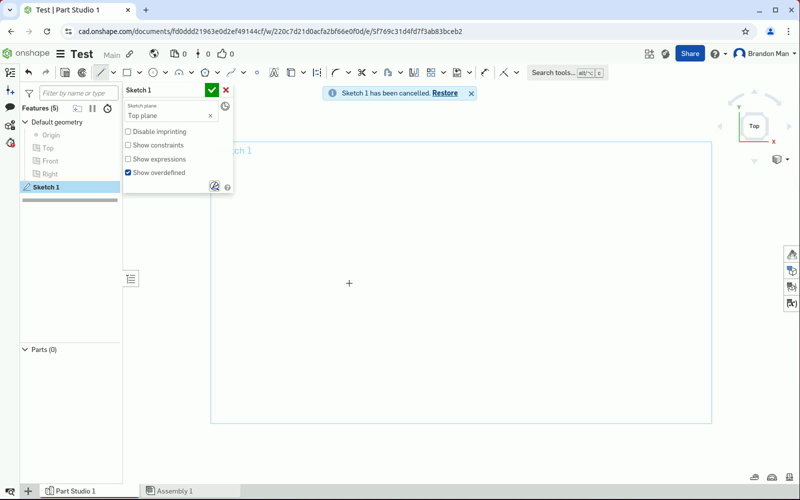
key_up(shift)
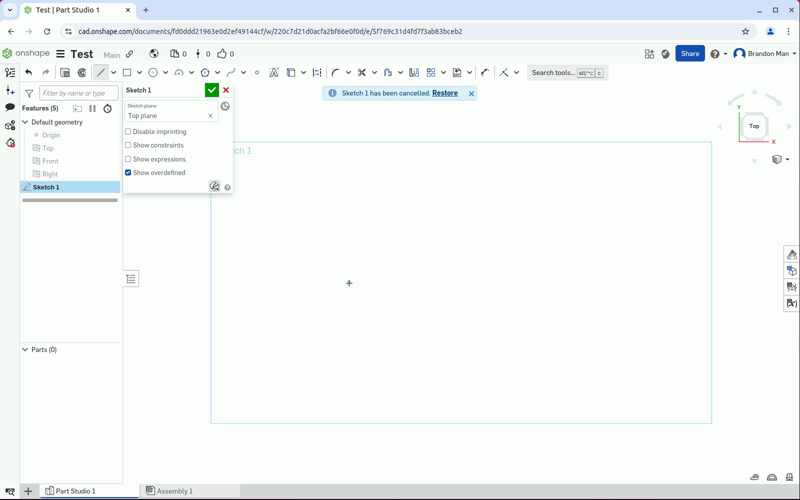
key_down(shift)
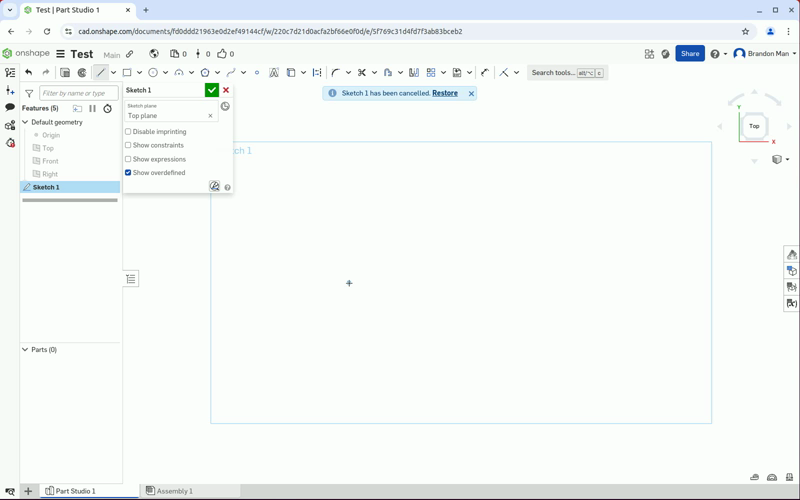
mouse_move(405, 378)
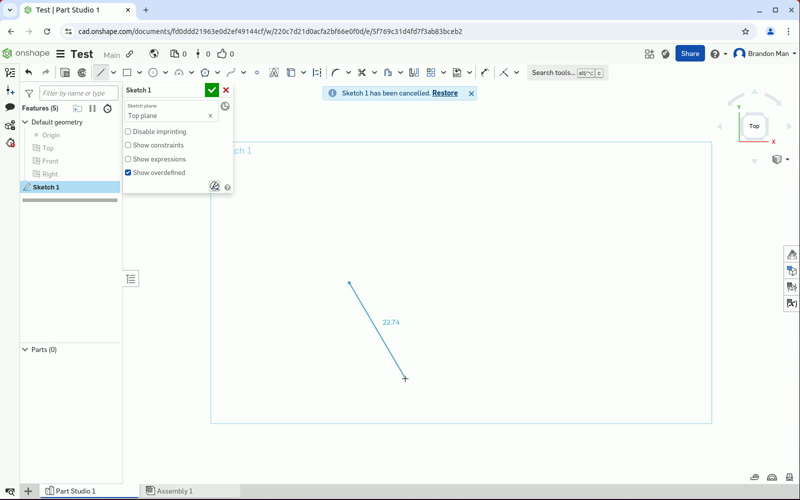
click(405, 378)
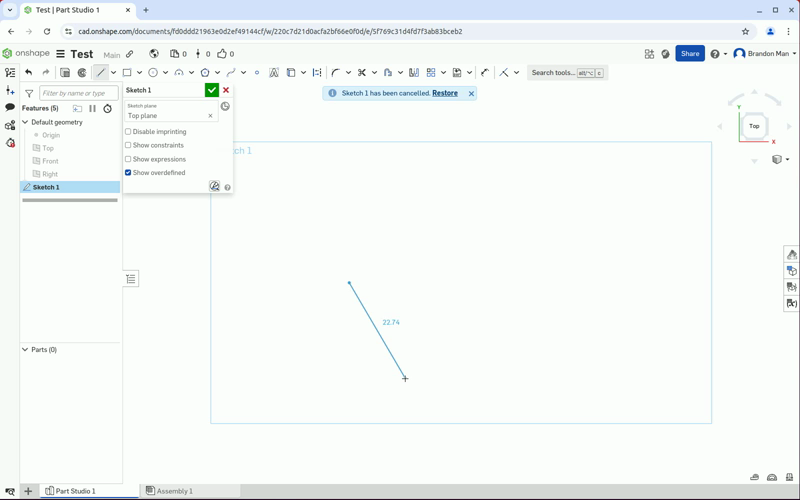
key_up(shift)
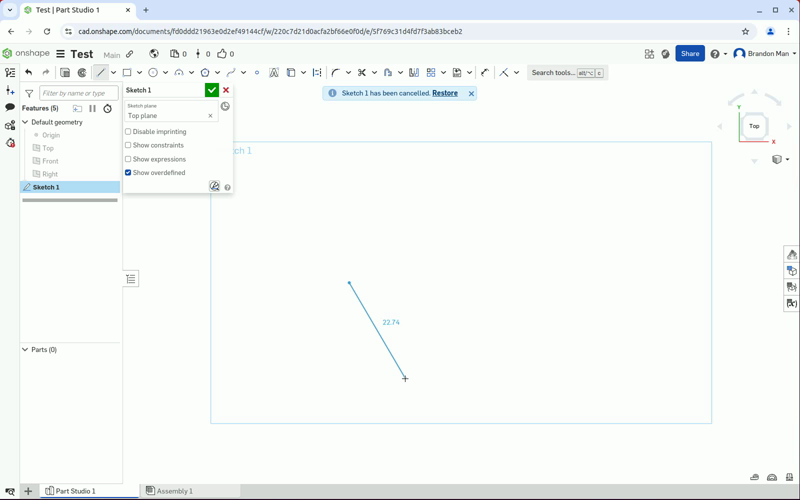
key_down(shift)
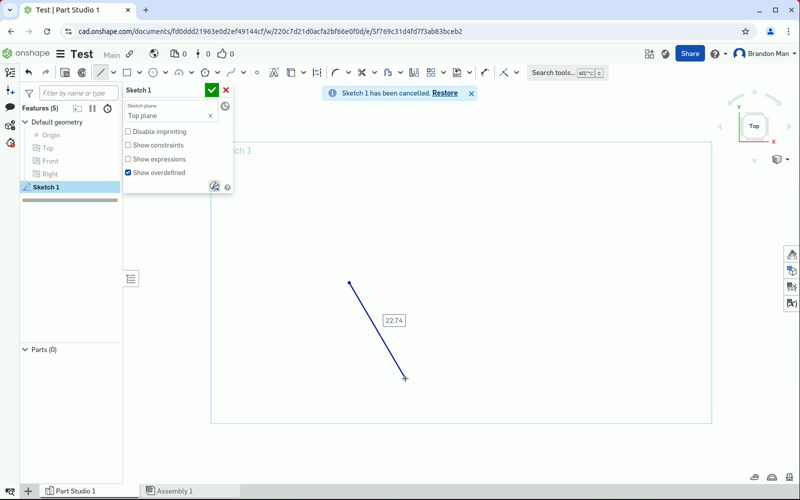
mouse_move(514, 378)
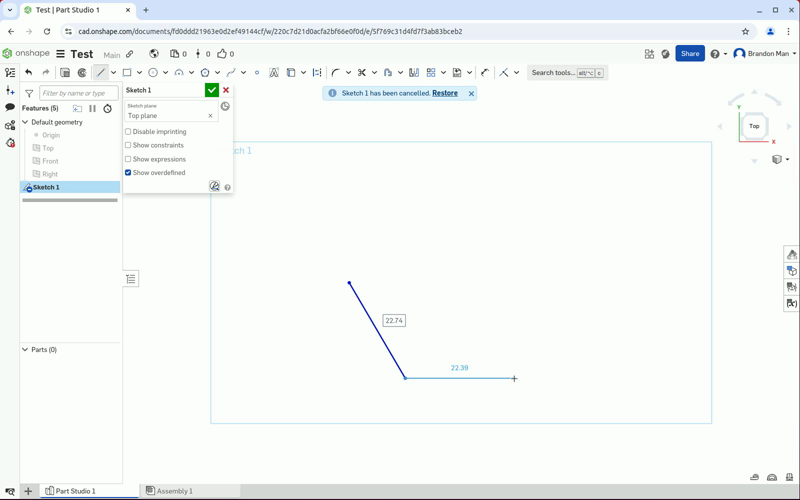
click(514, 378)
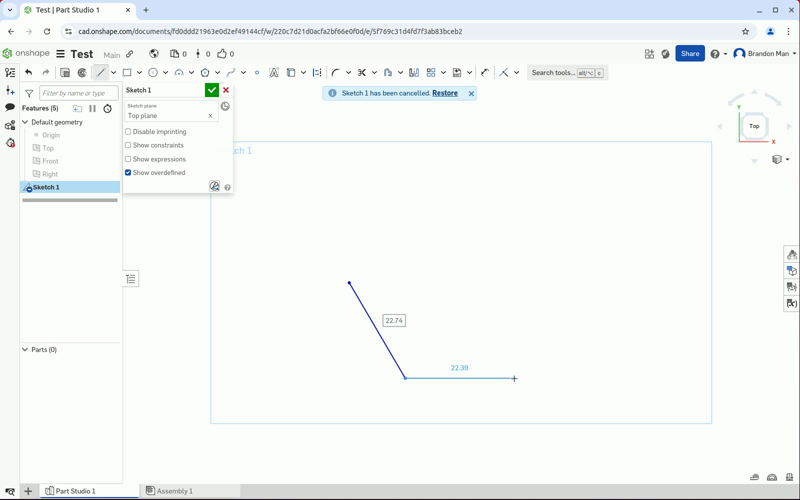
key_up(shift)
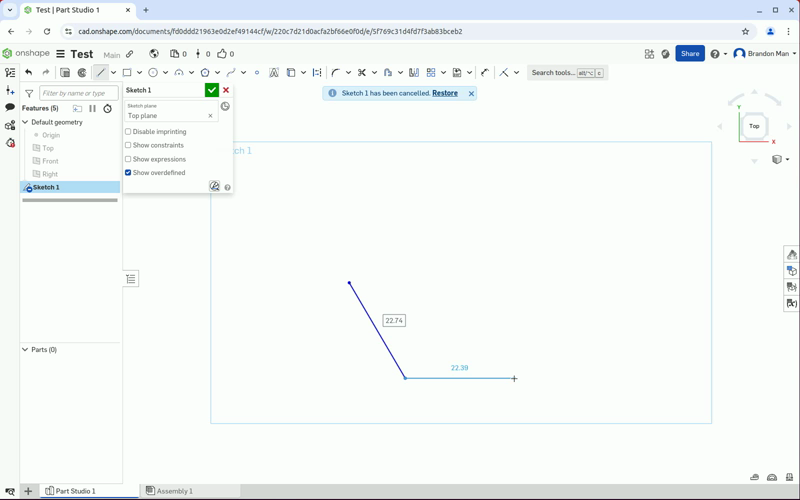
key_down(shift)
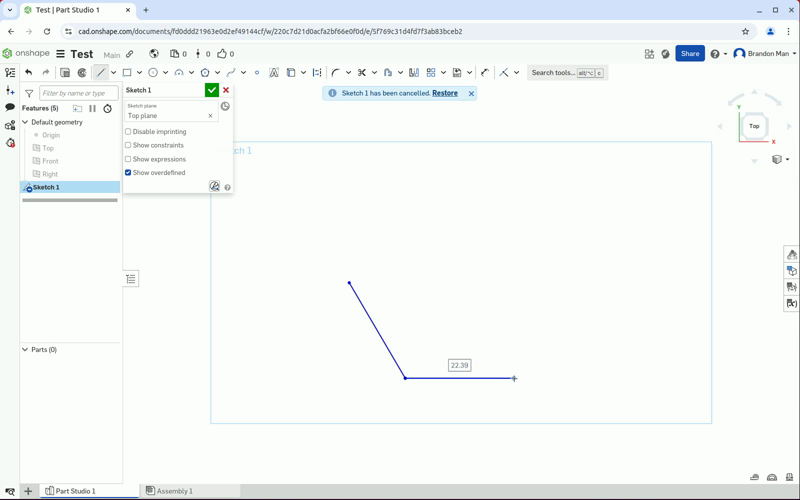
mouse_move(569, 282)
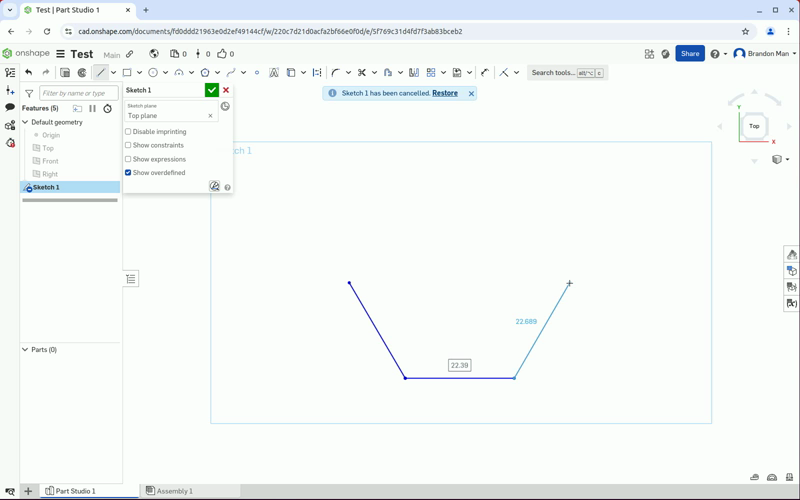
click(569, 282)
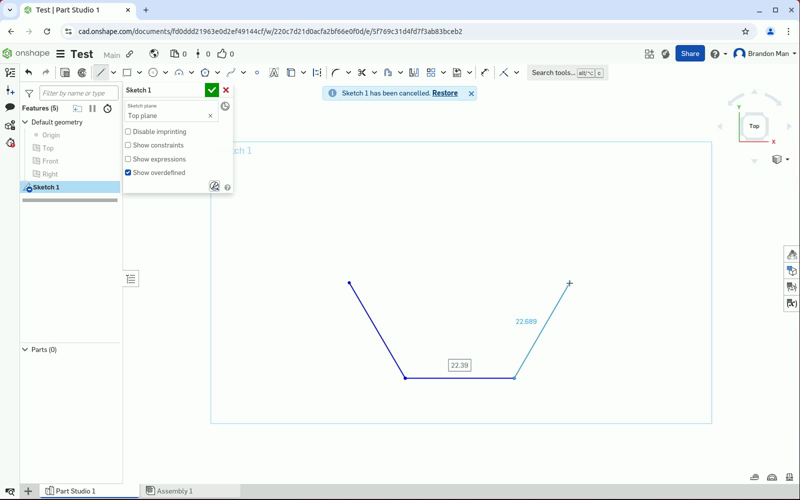
key_up(shift)
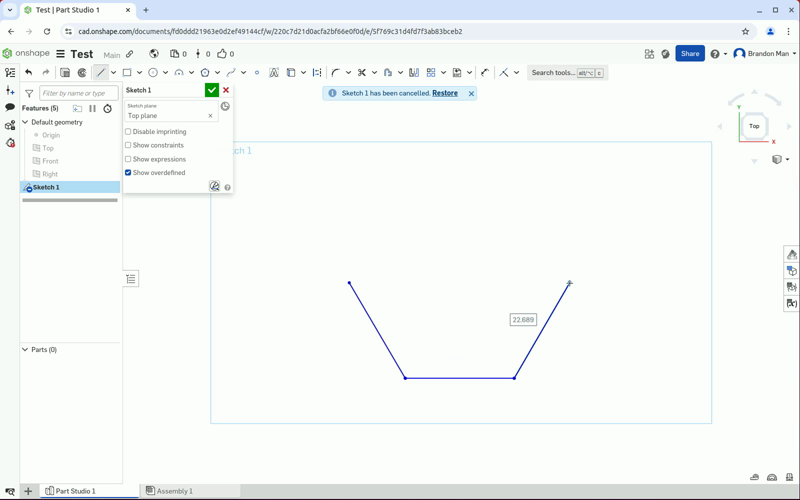
key_down(shift)
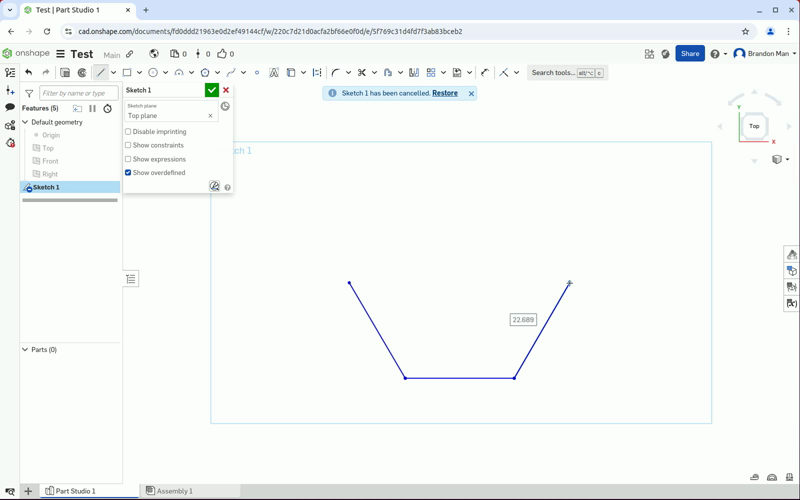
mouse_move(514, 187)
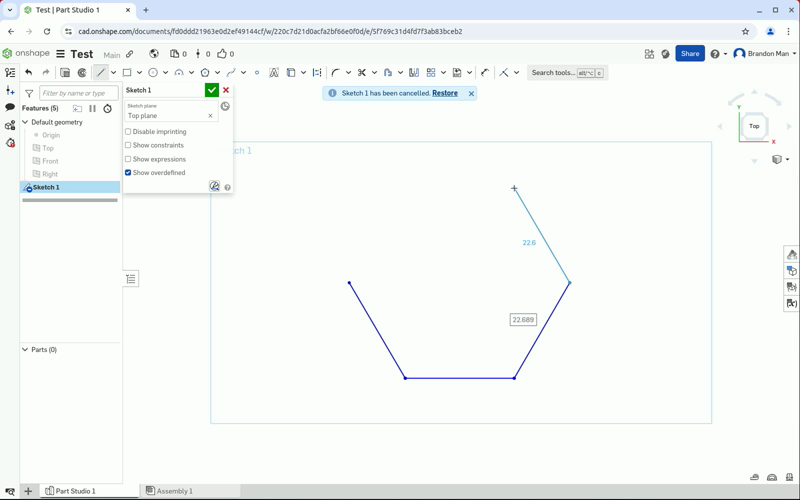
click(514, 187)
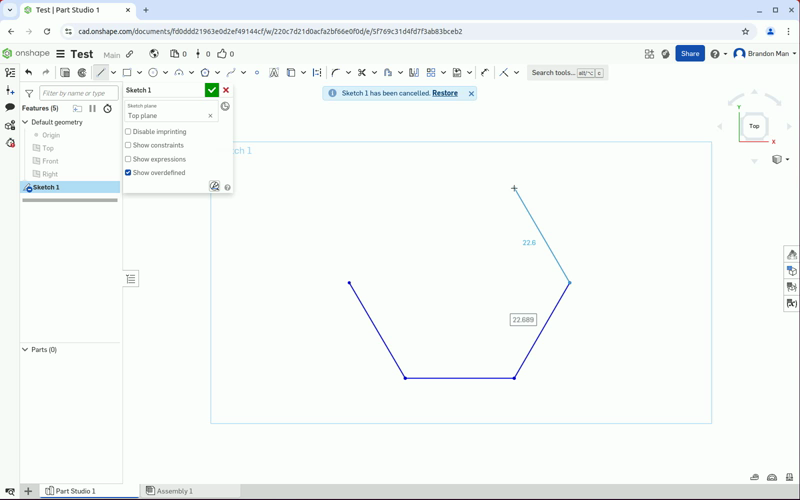
key_up(shift)
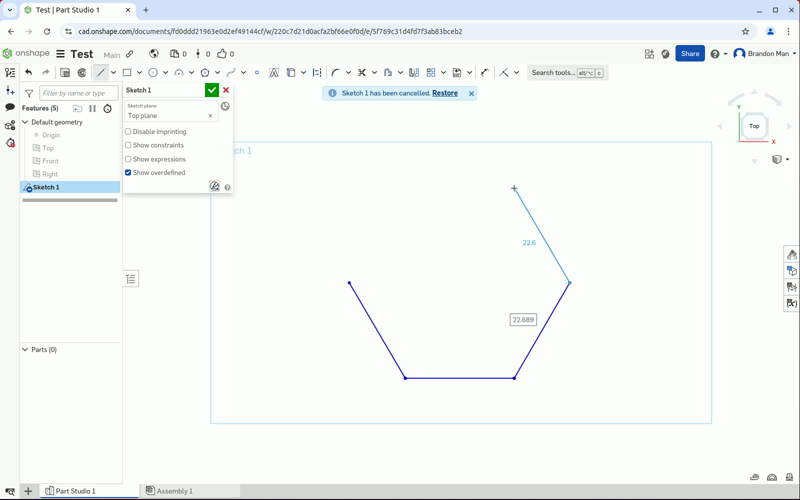
key_down(shift)
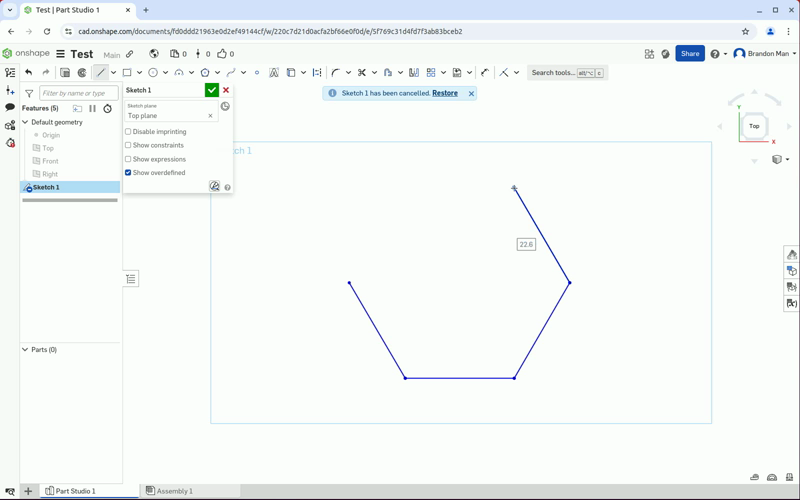
mouse_move(405, 187)
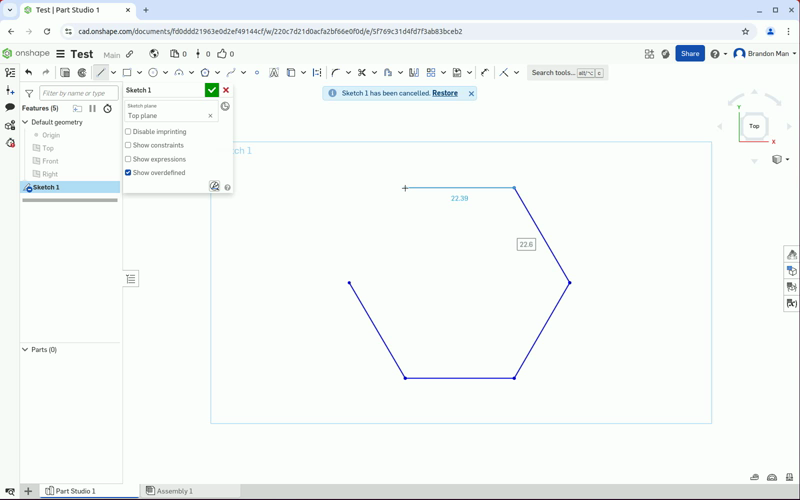
click(405, 187)
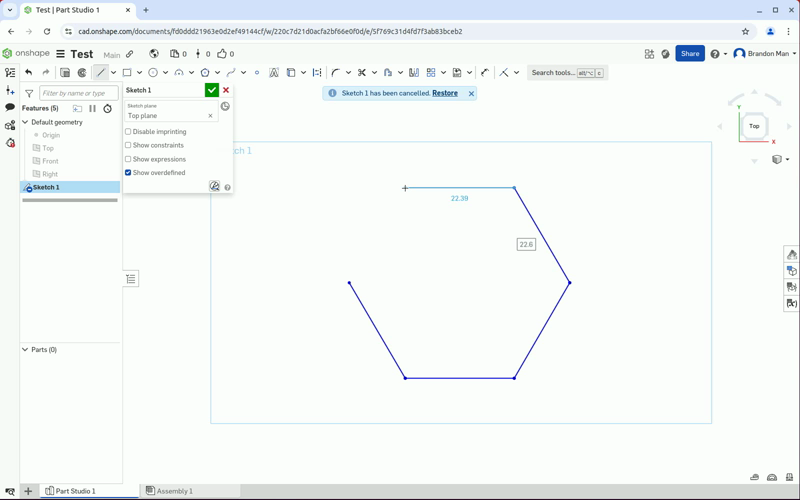
key_up(shift)
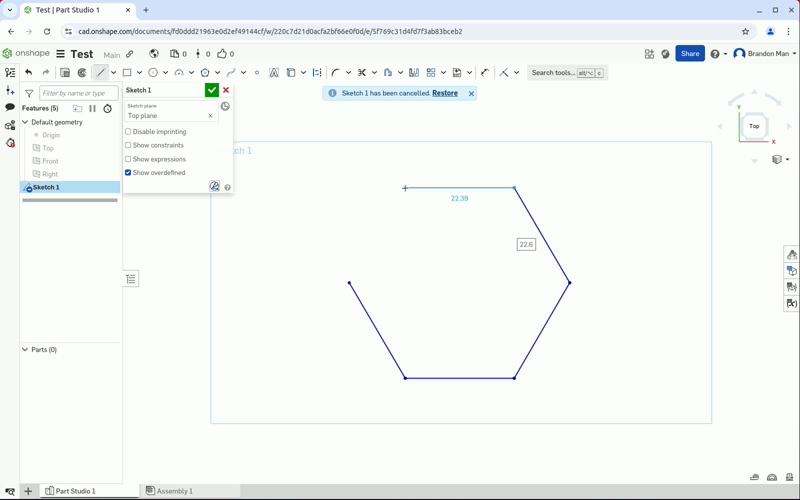
key_down(shift)
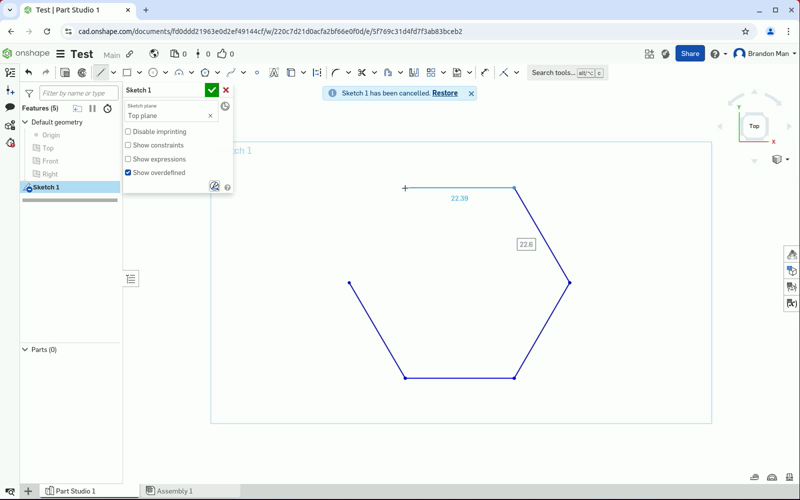
mouse_move(349, 282)
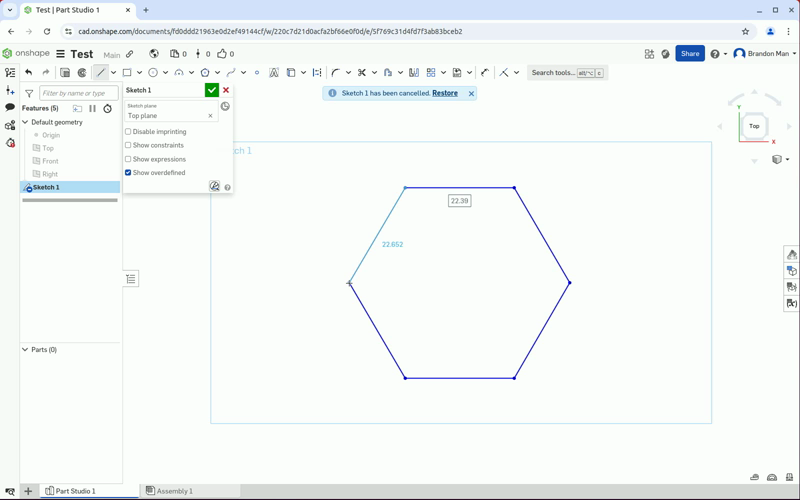
key_up(shift)
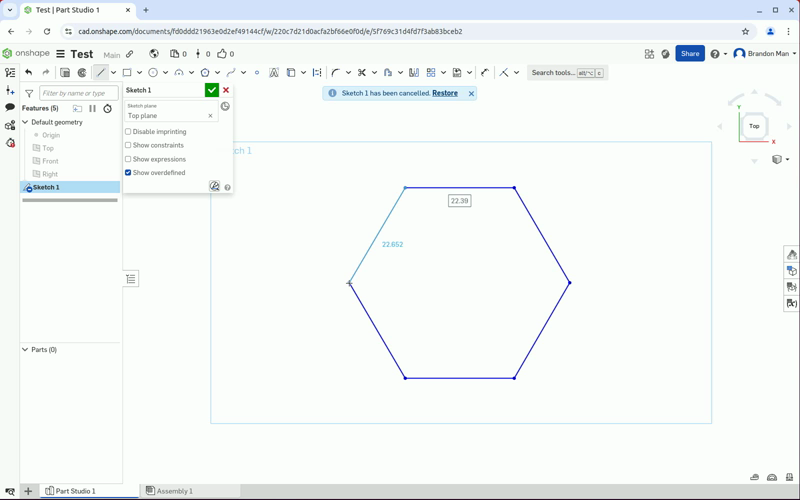
click(349, 282)
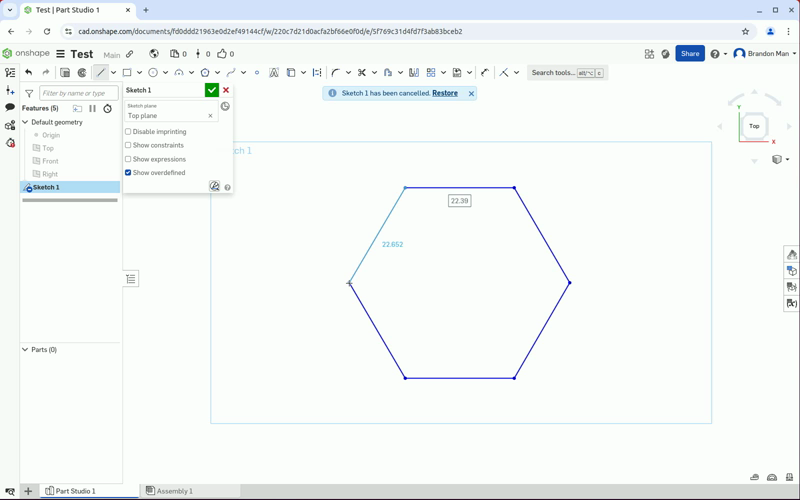
key(esc)
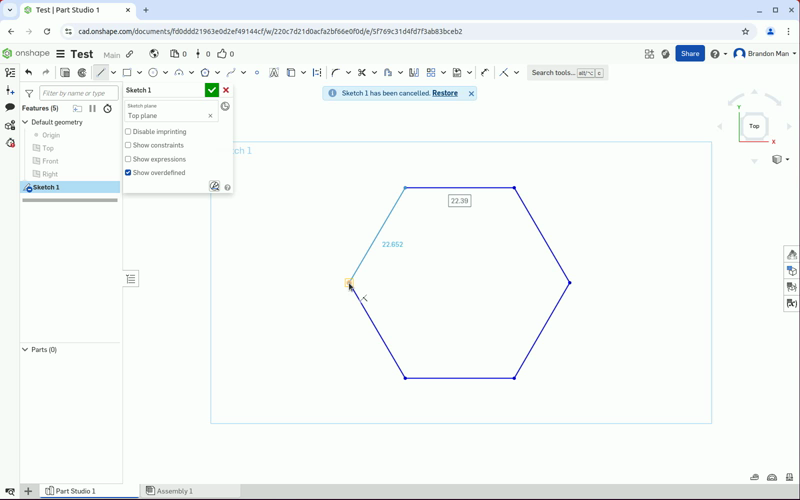
mouse_move(486, 251)
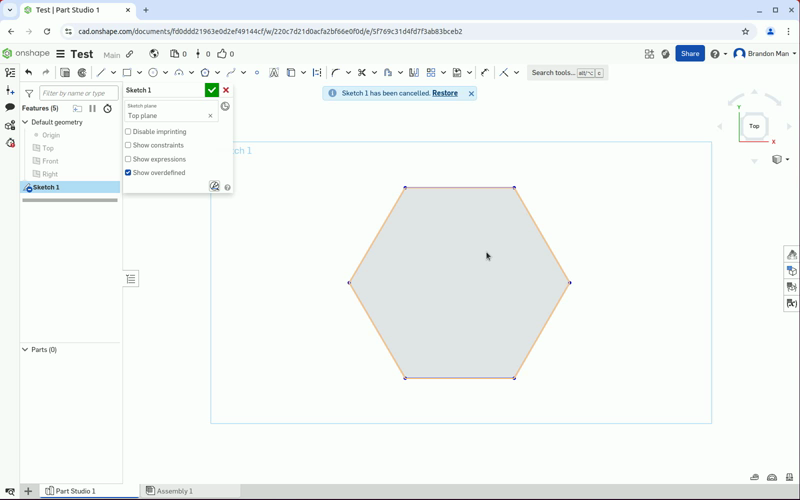
click(486, 251)
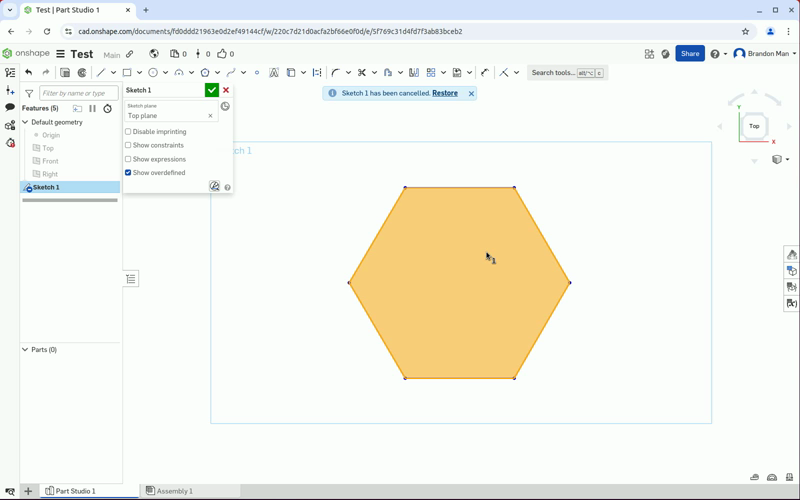
mouse_move(73, 352)
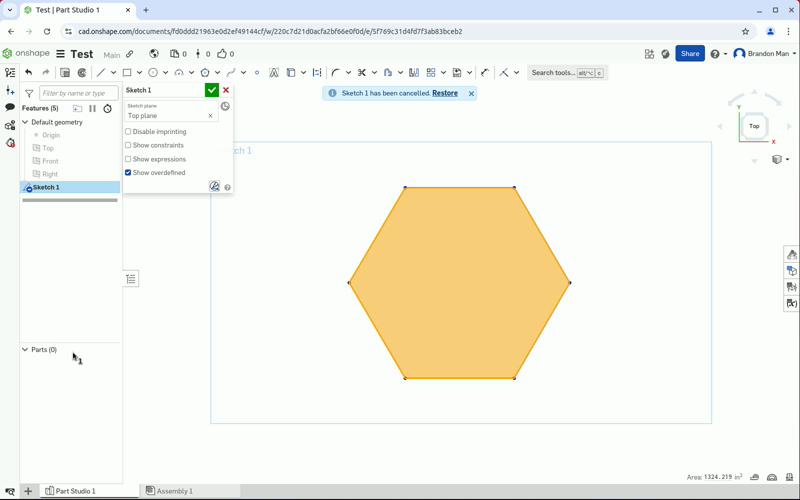
key(shift+y)
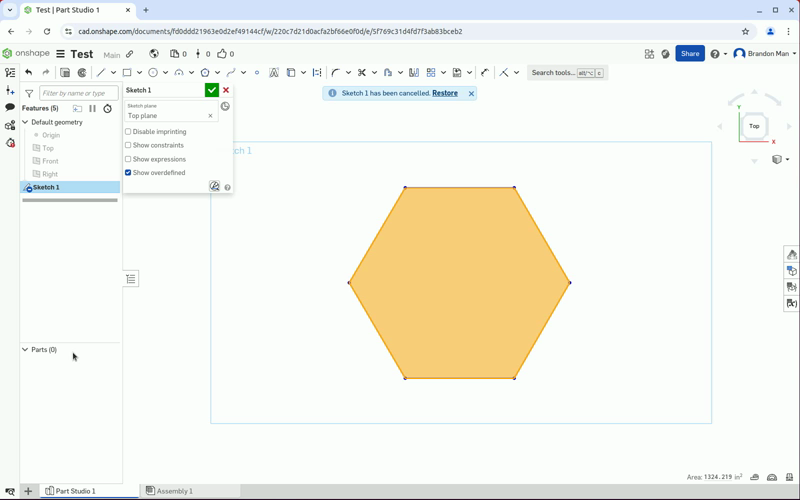
key(shift+e)
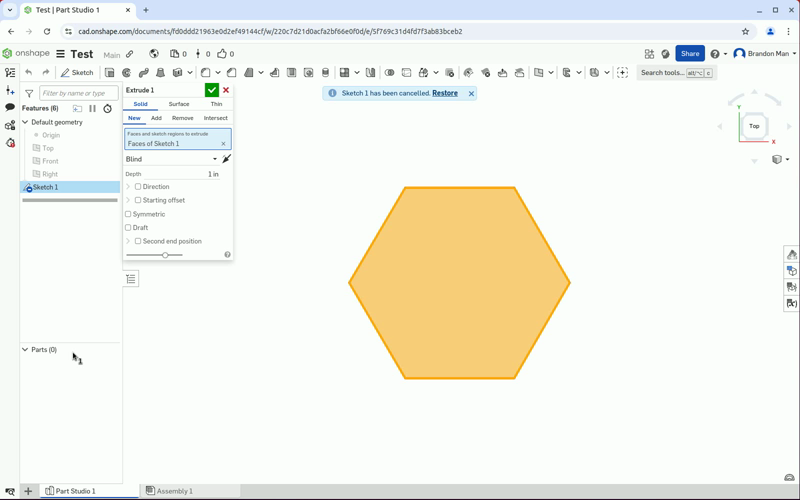
mouse_move(143, 106)
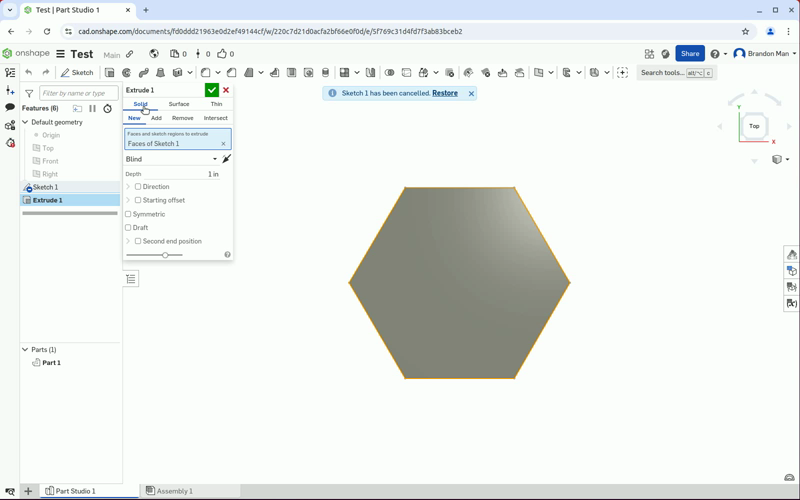
click(143, 106)
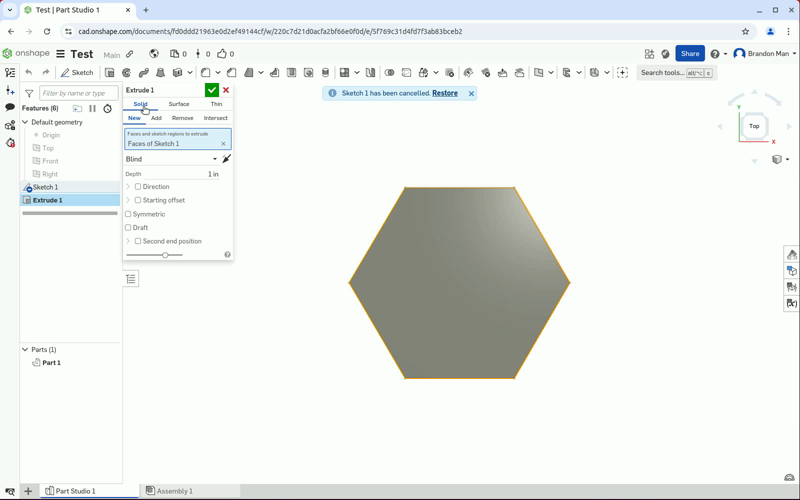
mouse_move(137, 120)
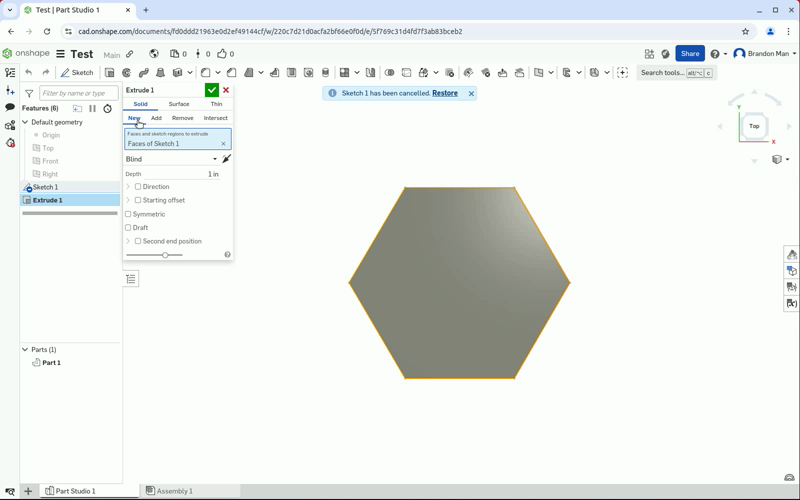
click(137, 120)
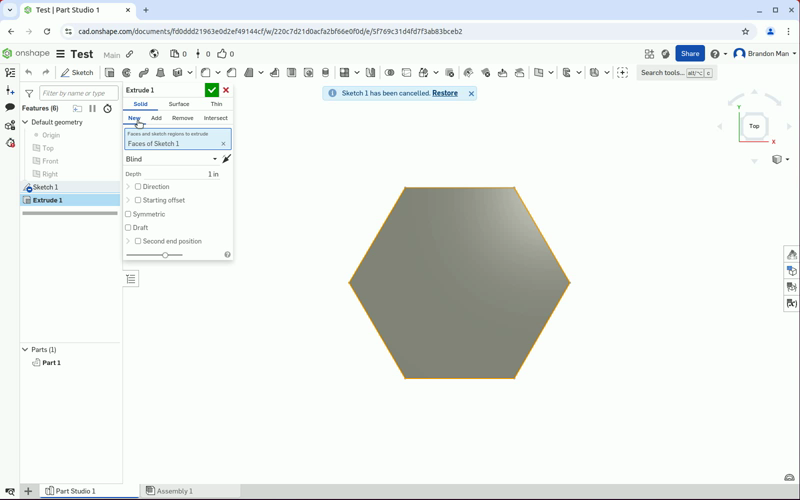
key(tab, 4)
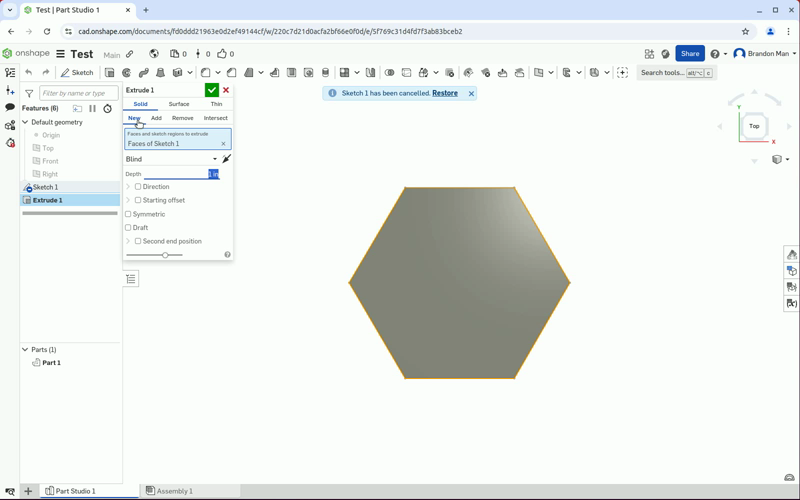
text(15.405)
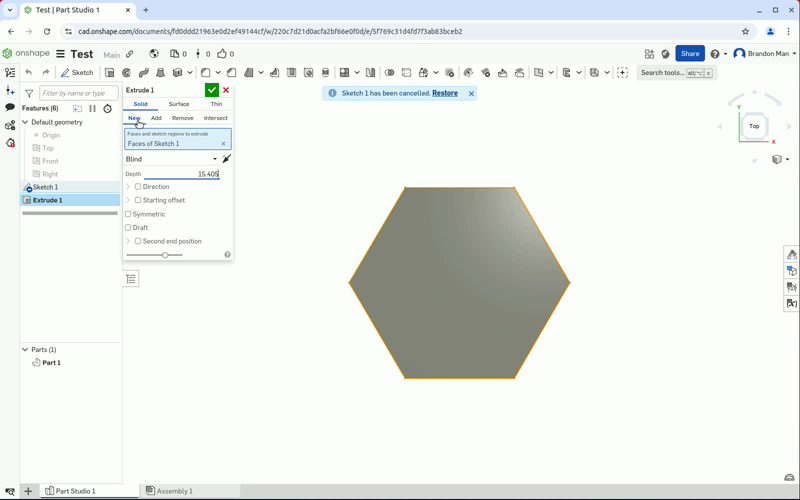
key(enter)
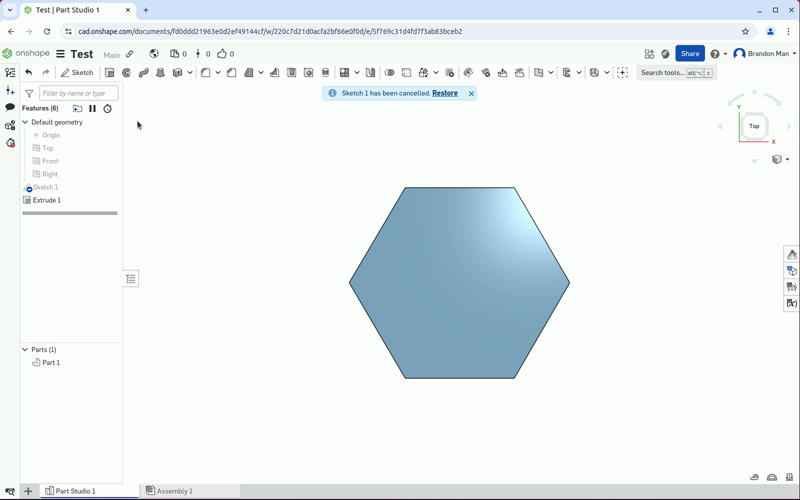
key(shift+h)
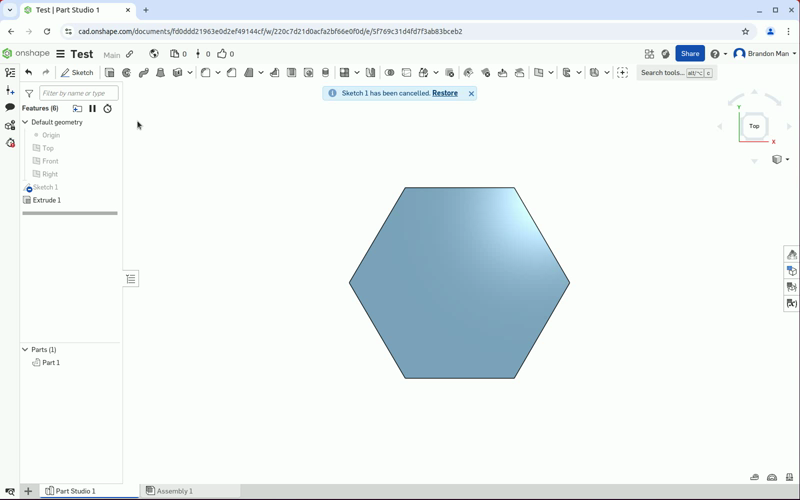
key(shift+h)
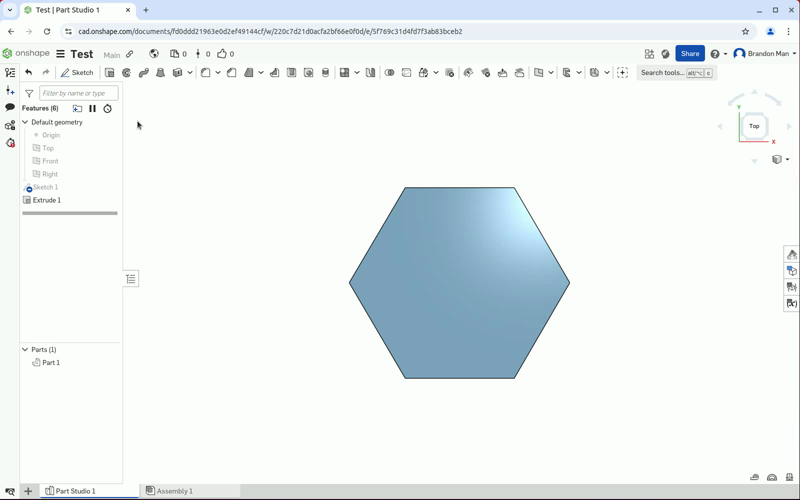
mouse_move(73, 189)
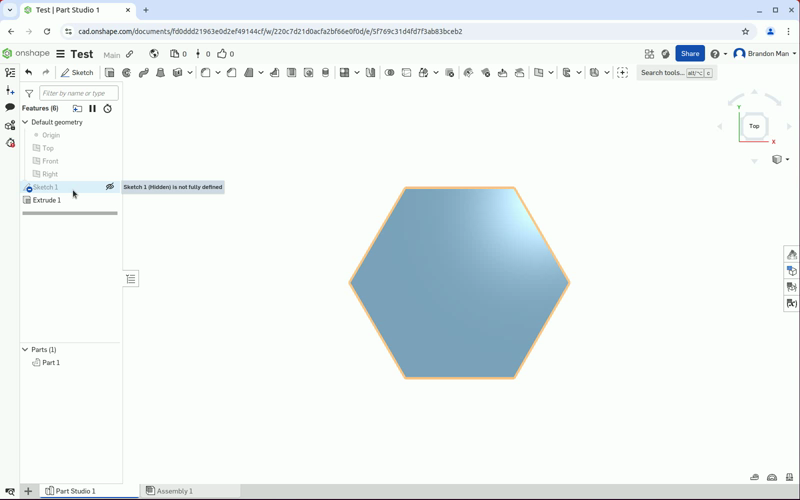
click(73, 189)
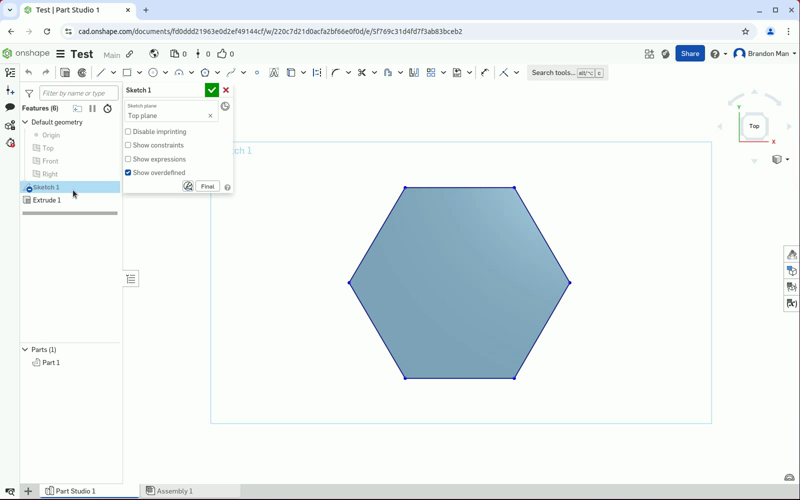
mouse_move(229, 92)
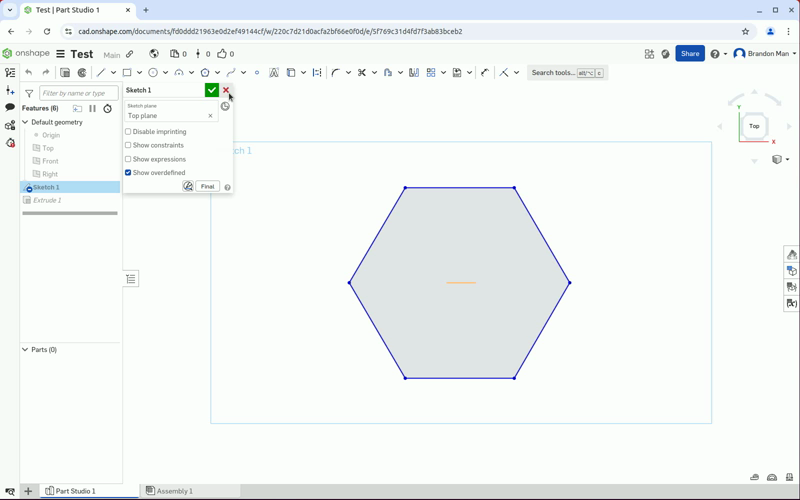
click(229, 92)
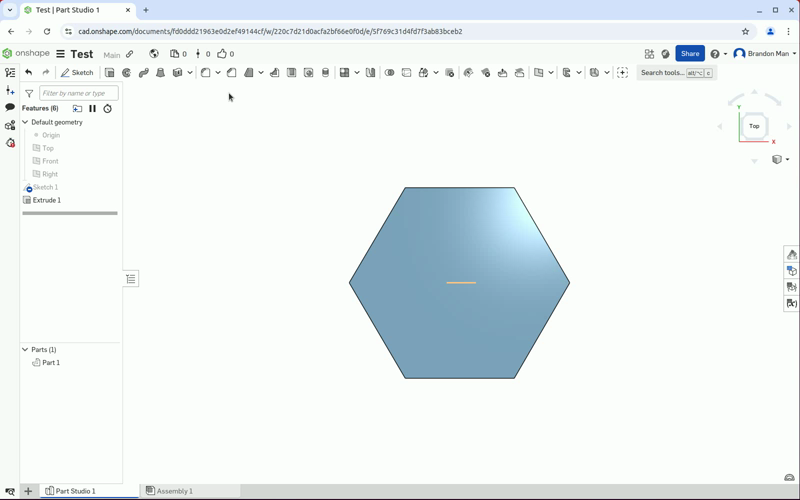
mouse_move(541, 75)
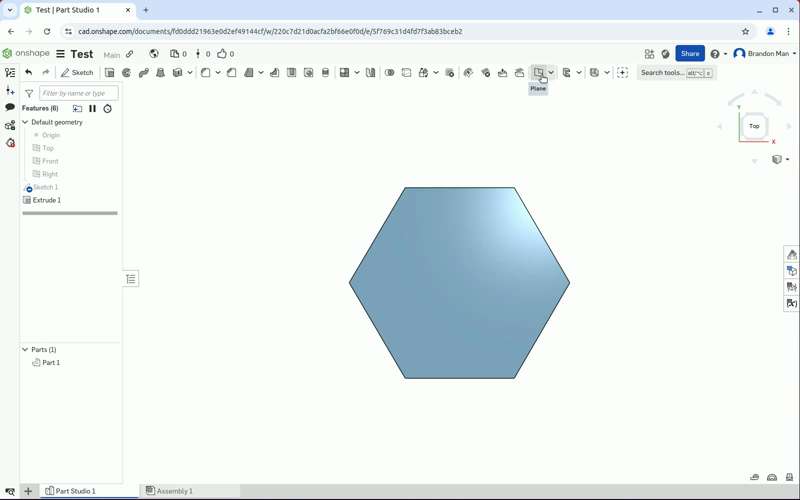
click(541, 75)
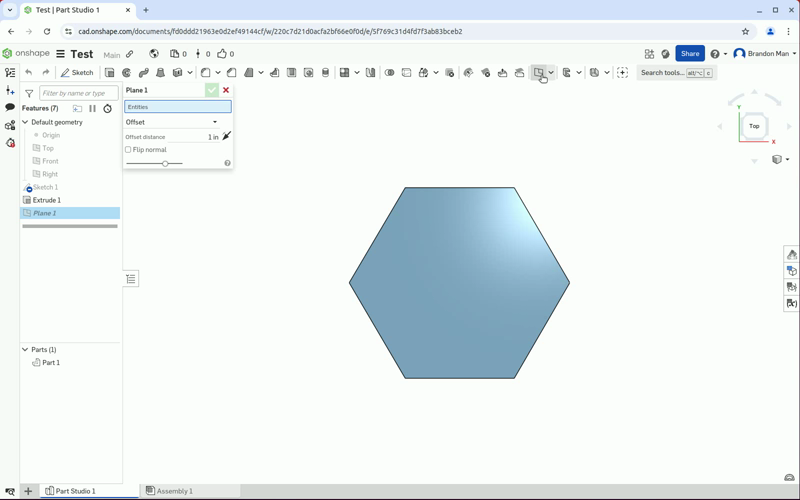
mouse_move(73, 150)
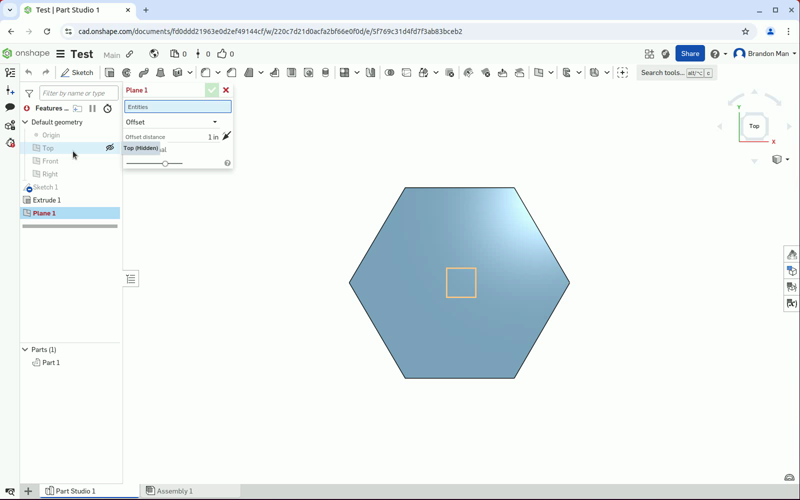
click(73, 150)
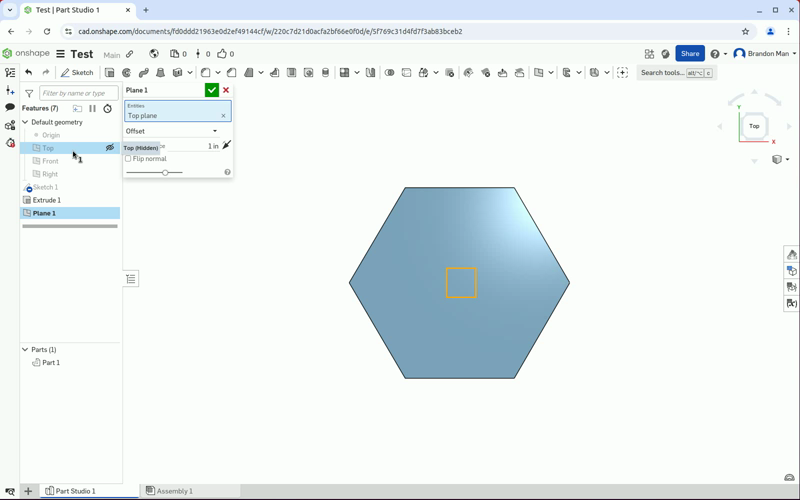
key(tab, 2)
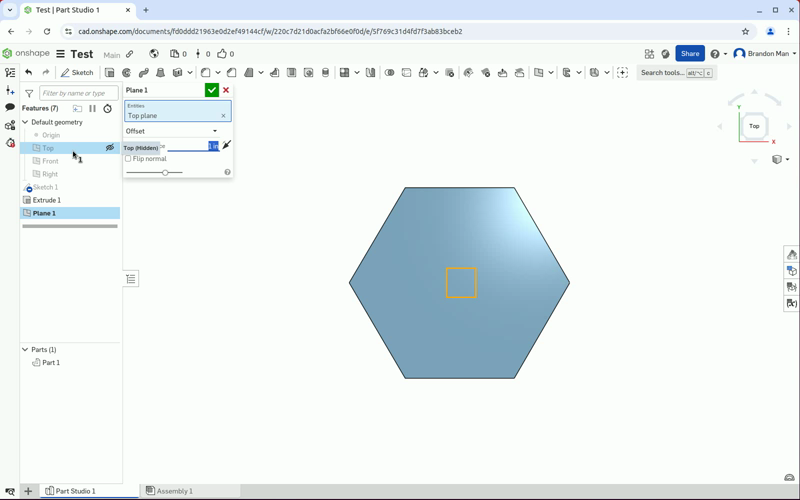
text(15.405)
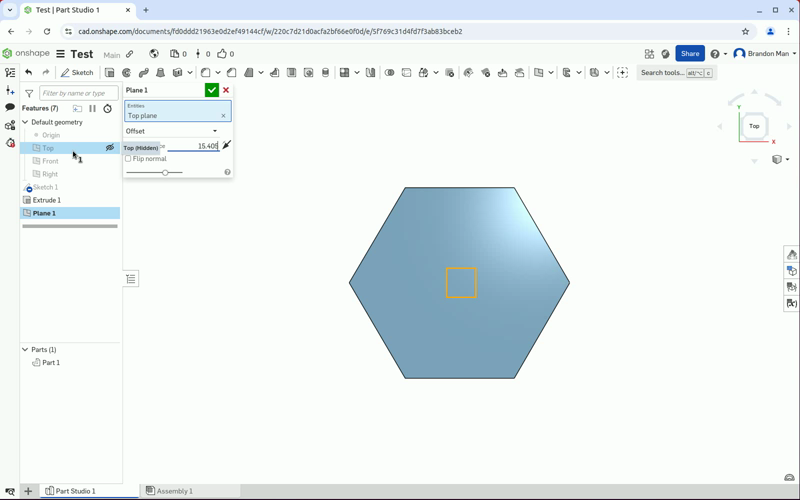
key(enter, 2)
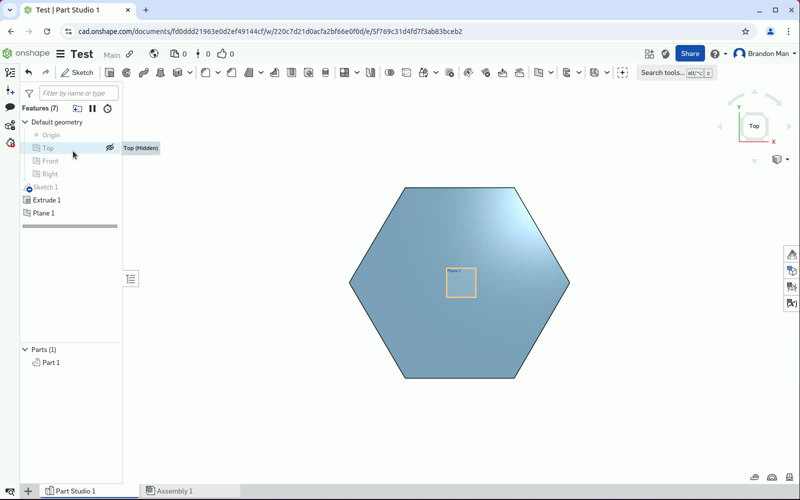
key(shift+s)
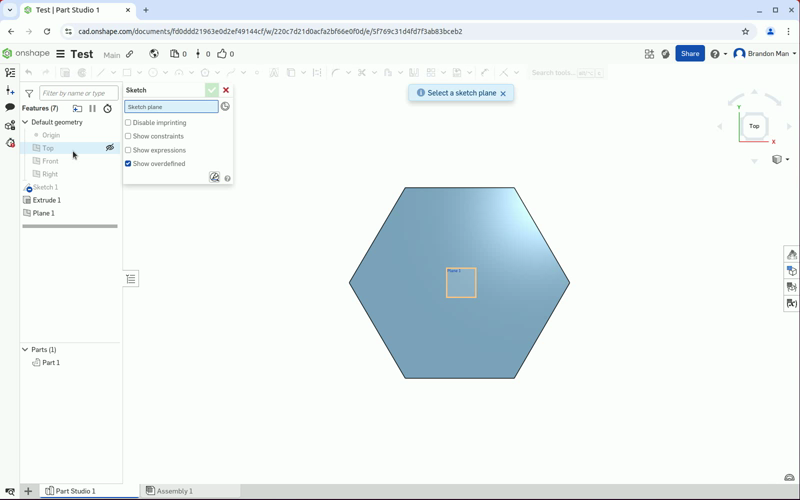
mouse_move(73, 215)
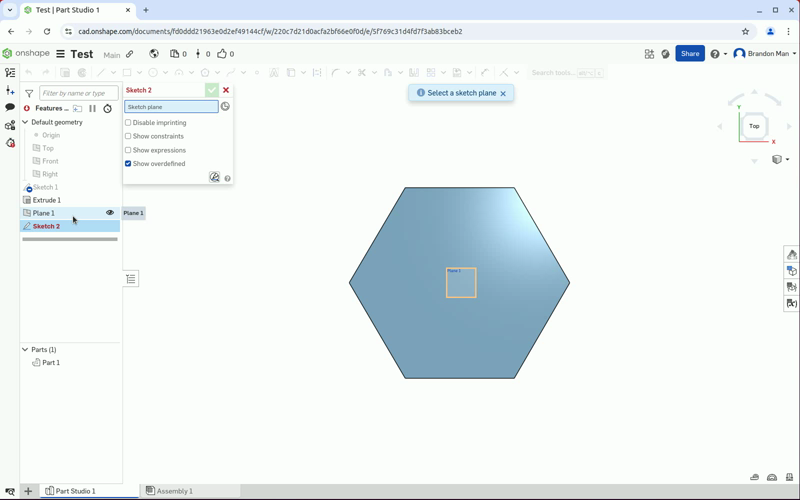
click(73, 215)
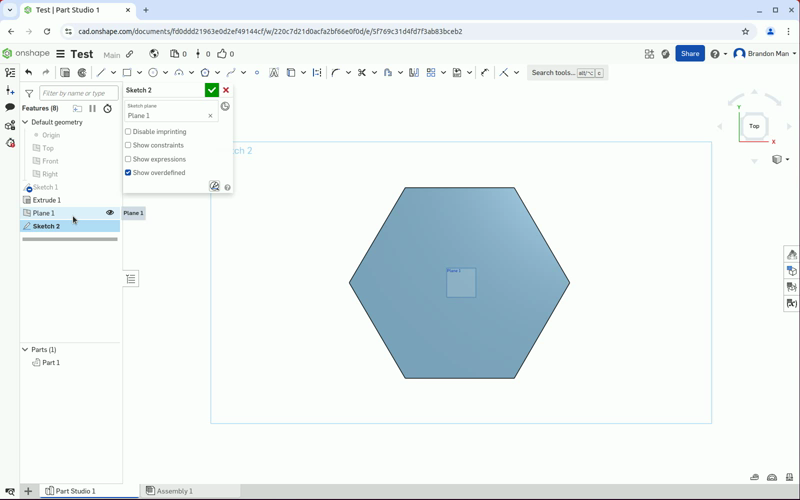
mouse_move(73, 352)
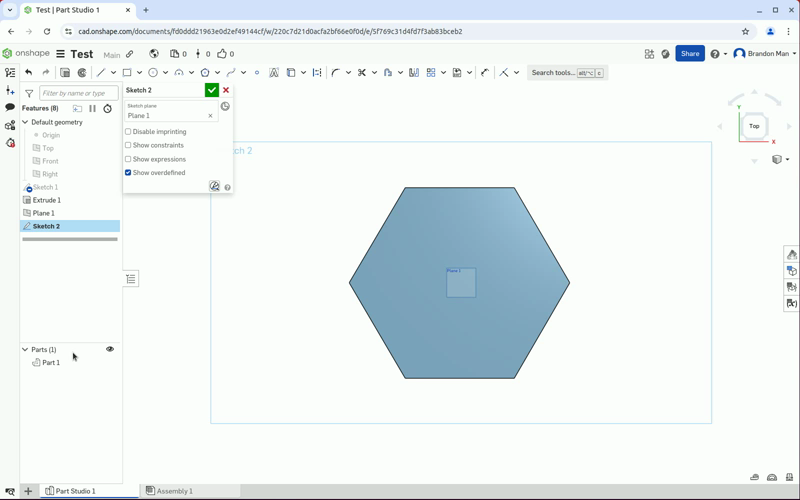
key(y)
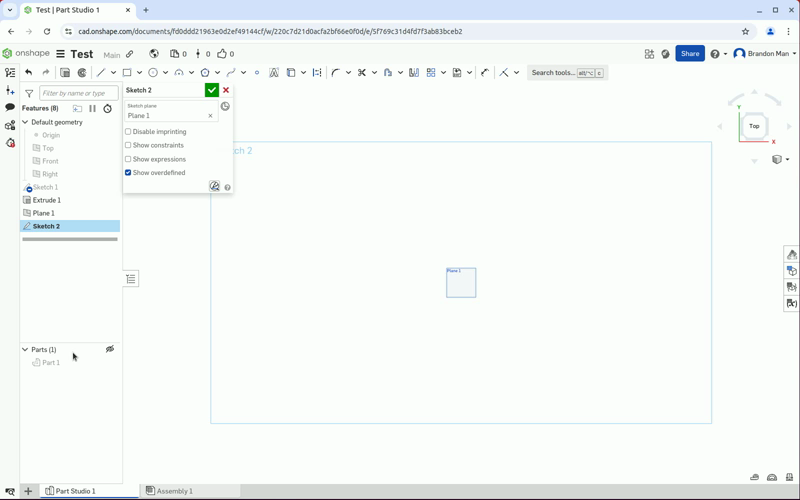
key(c)
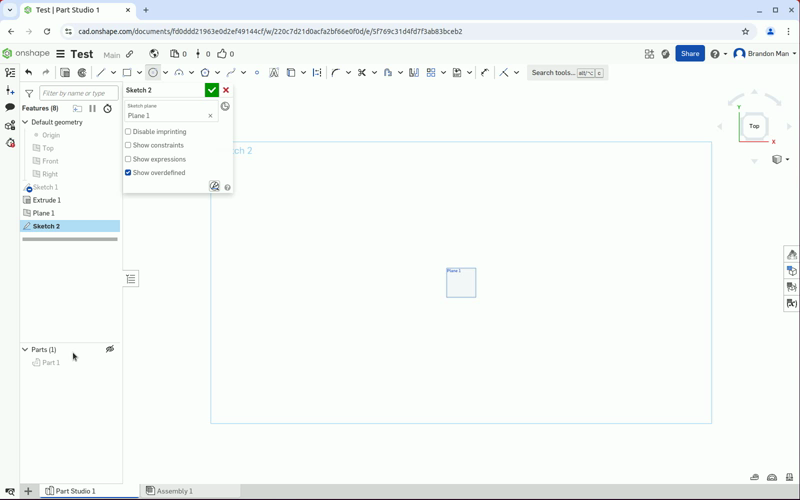
key_down(shift)
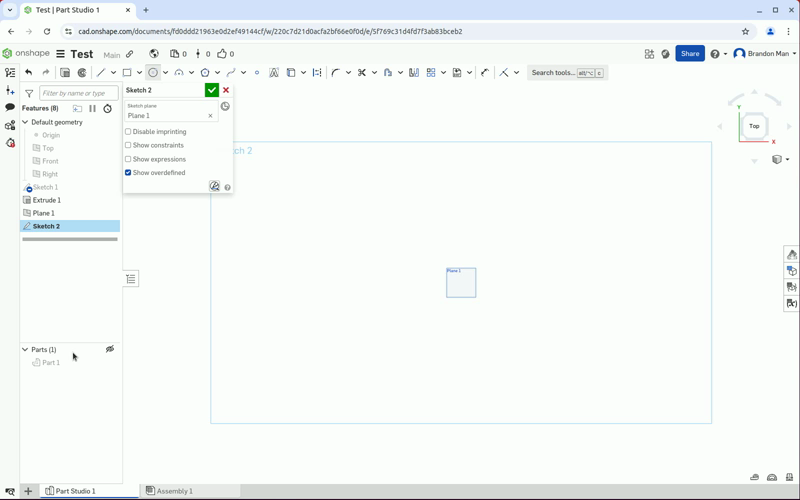
mouse_move(461, 282)
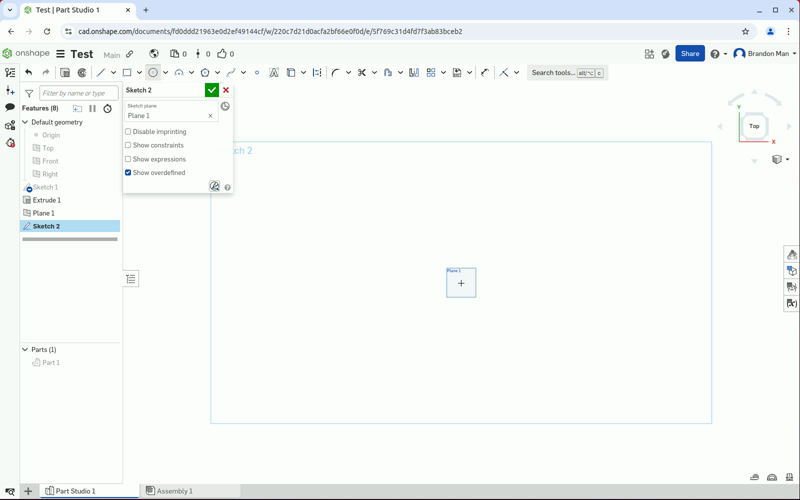
click(461, 282)
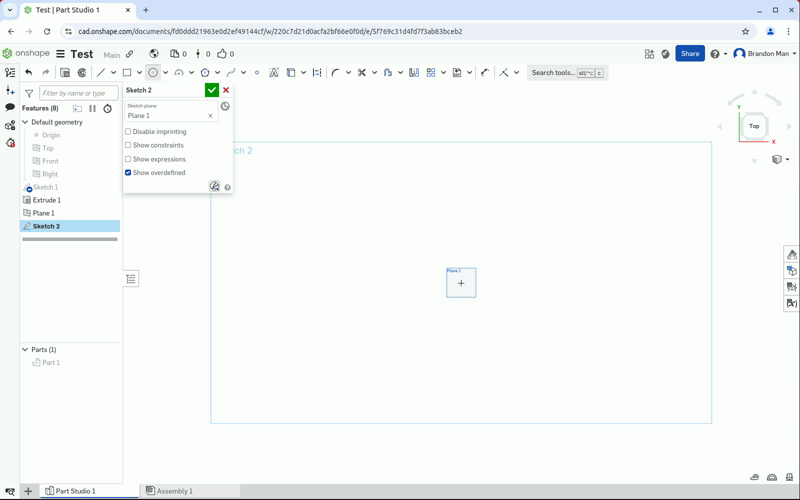
key_up(shift)
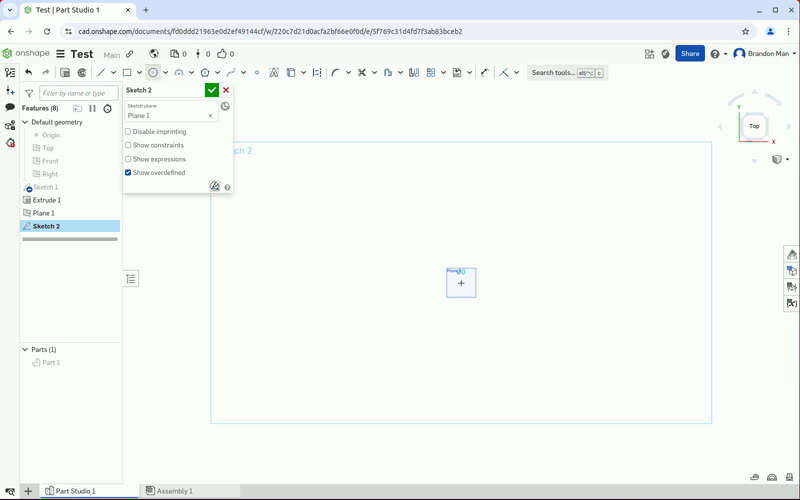
mouse_move(552, 282)
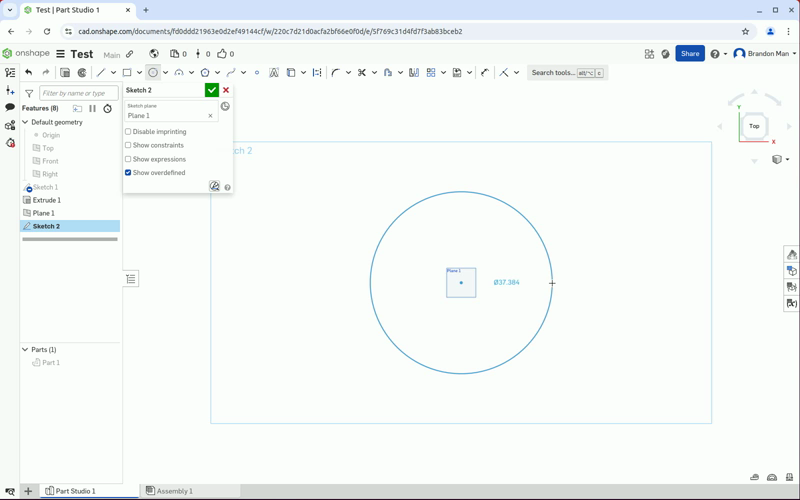
click(552, 282)
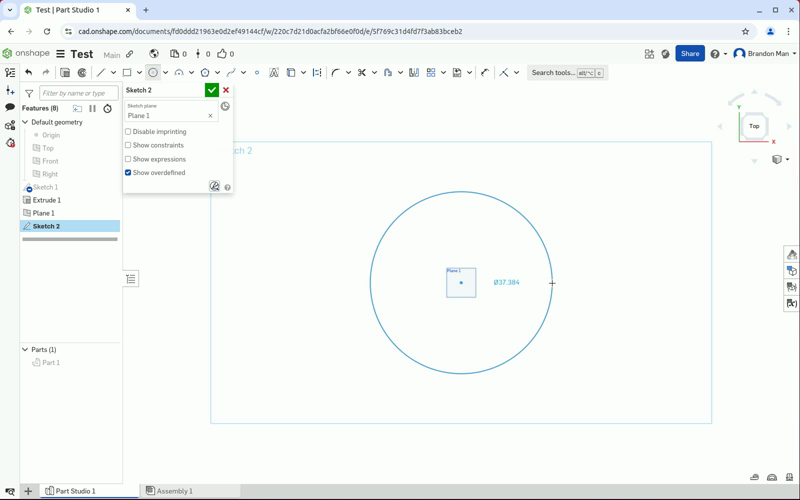
key(esc)
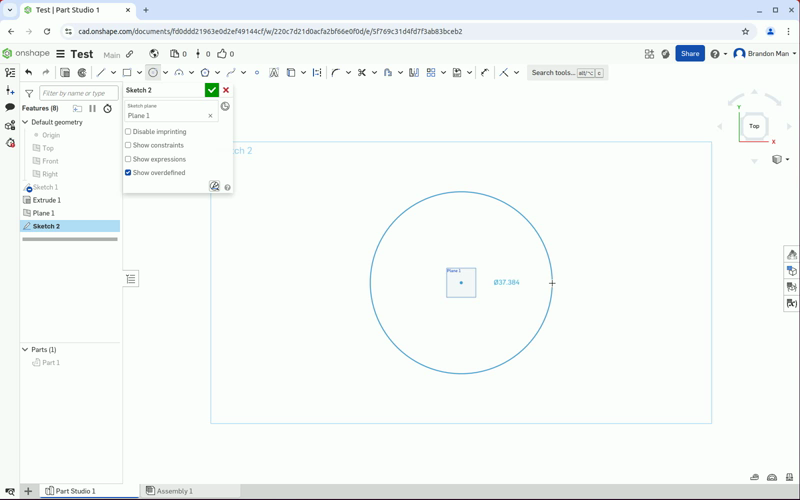
mouse_move(533, 287)
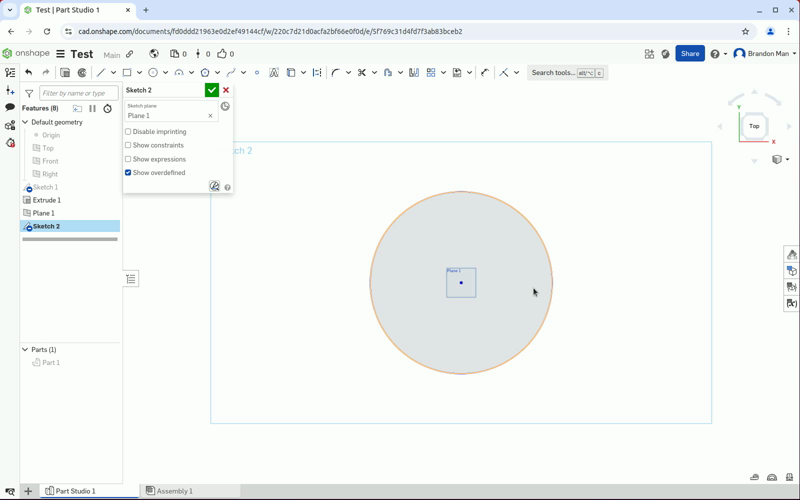
click(533, 287)
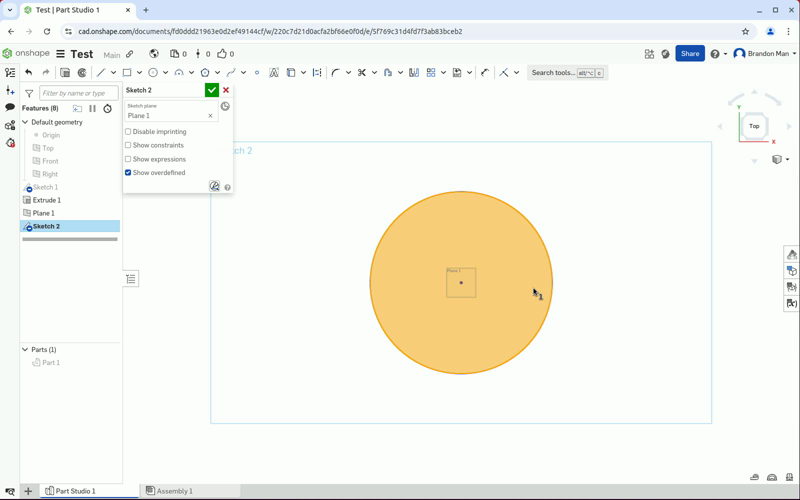
mouse_move(73, 352)
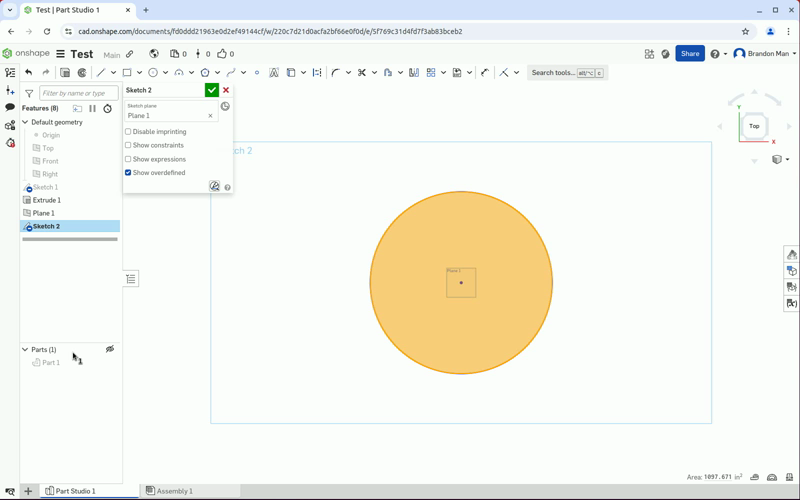
key(shift+y)
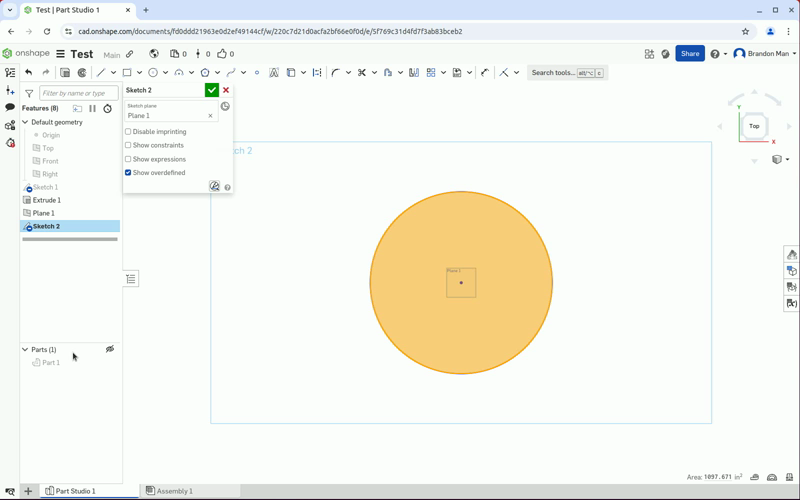
key(shift+e)
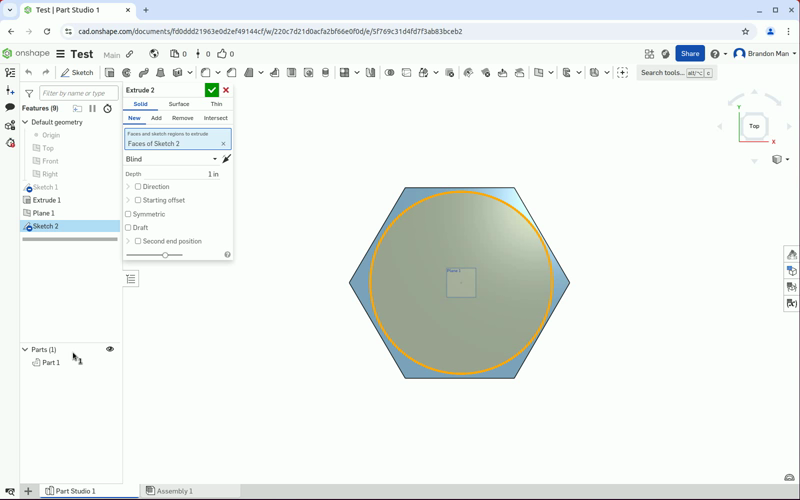
mouse_move(143, 106)
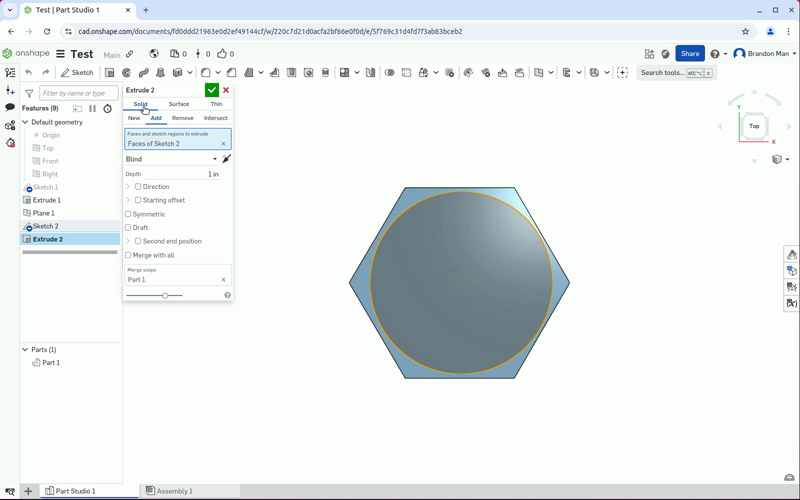
click(143, 106)
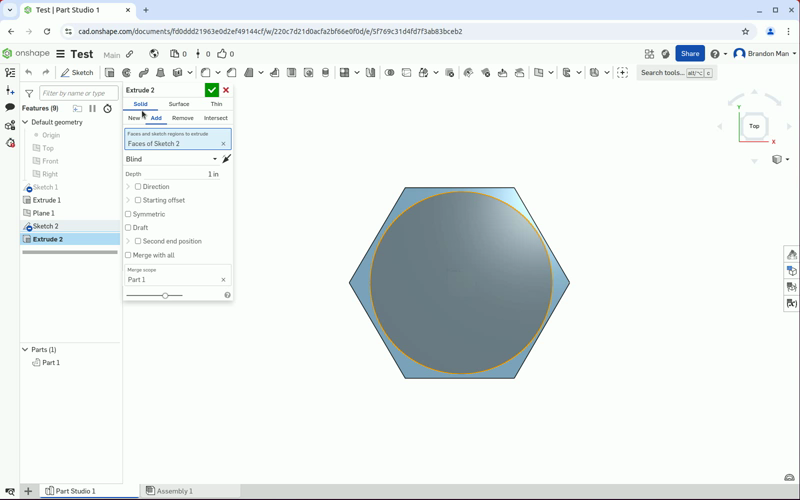
mouse_move(137, 120)
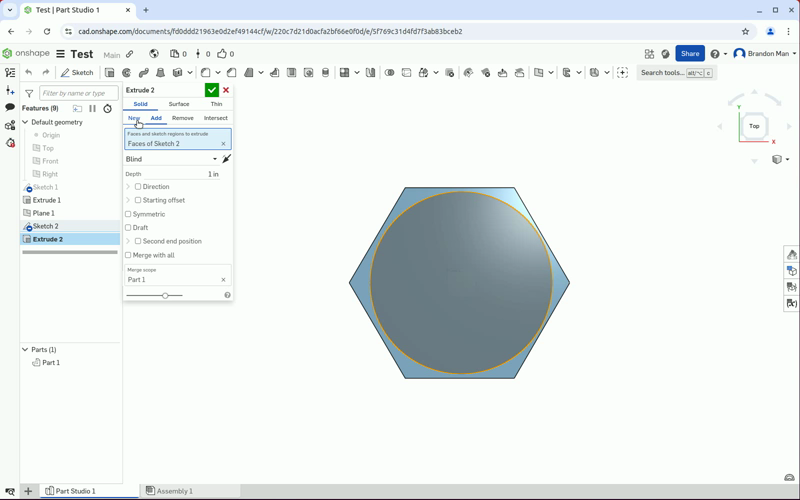
click(137, 120)
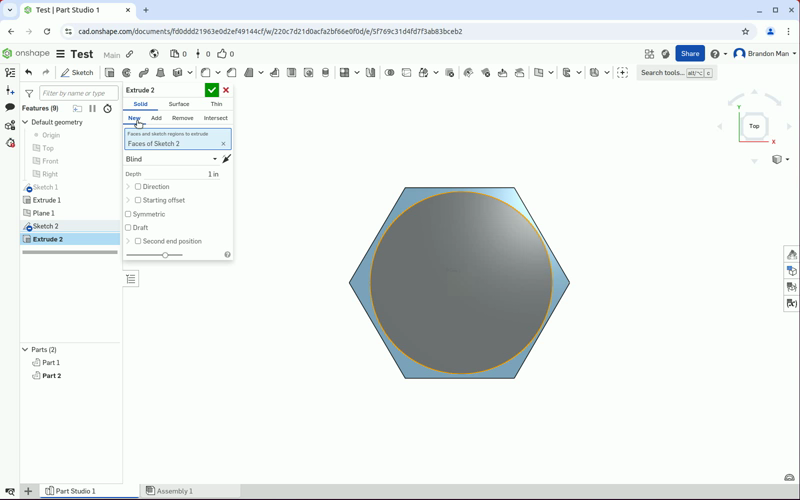
key(tab, 4)
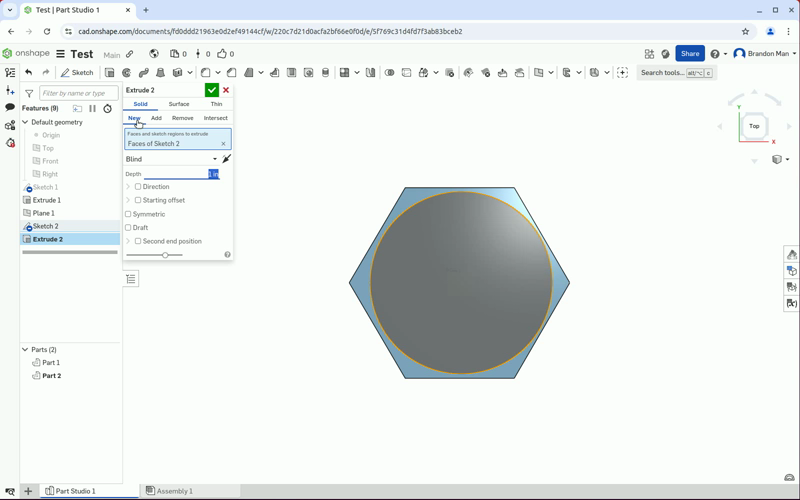
text(7.703)
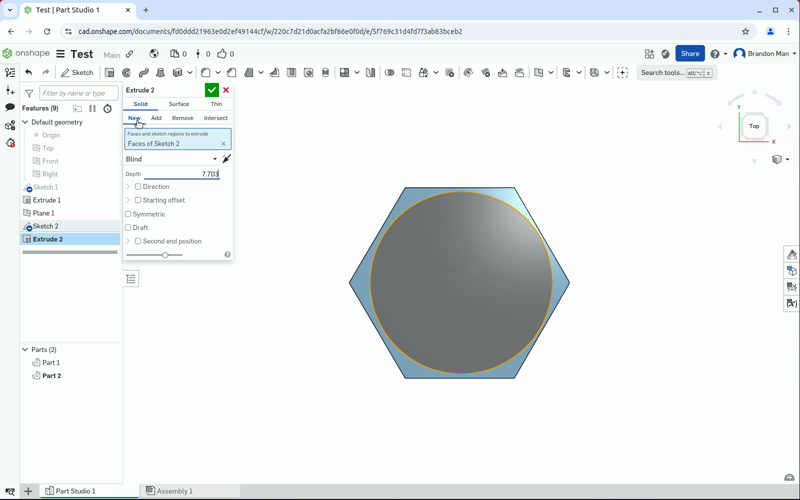
key(enter)
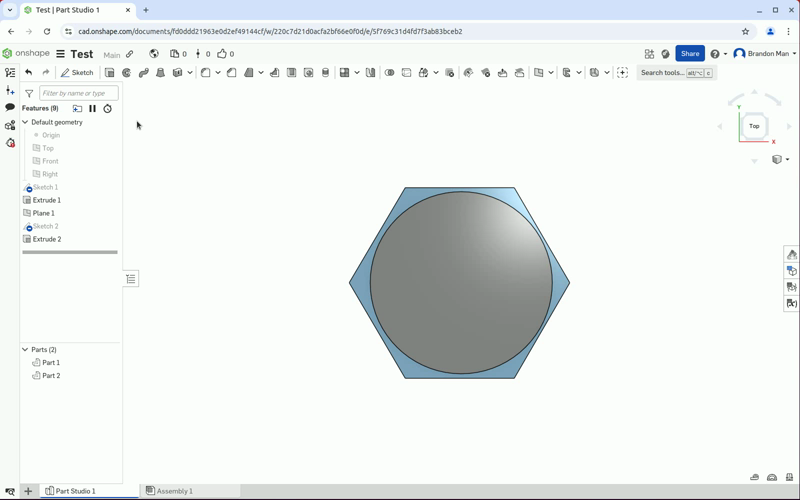
key(shift+h)
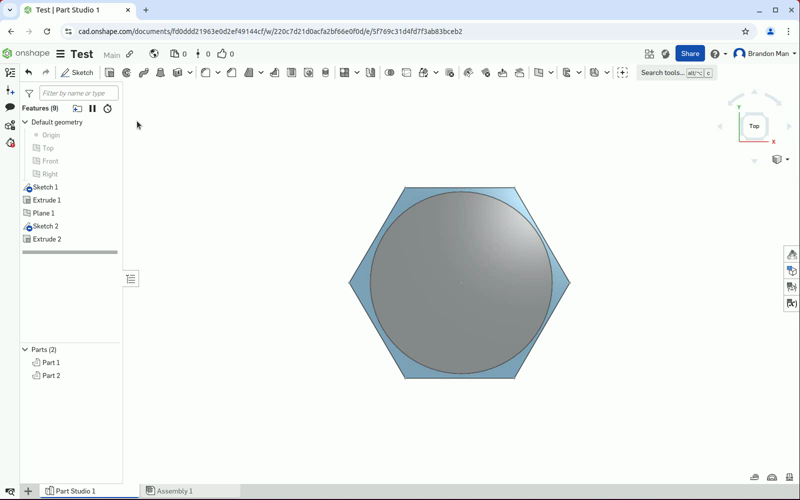
key(shift+h)
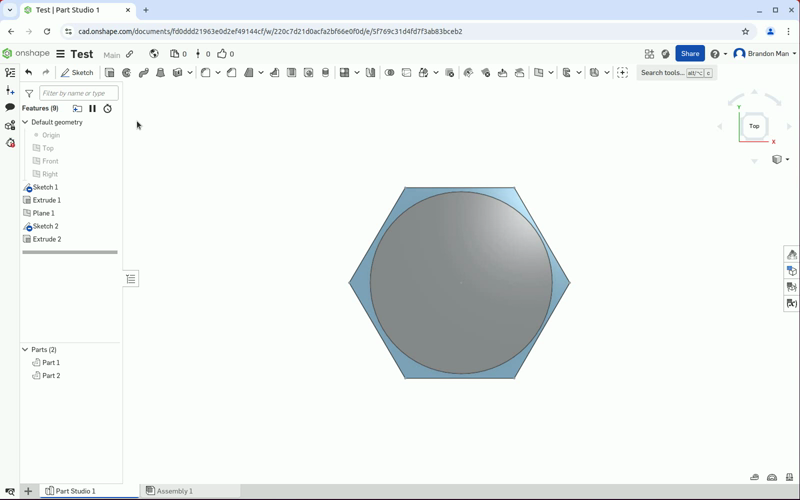
key(shift+7)
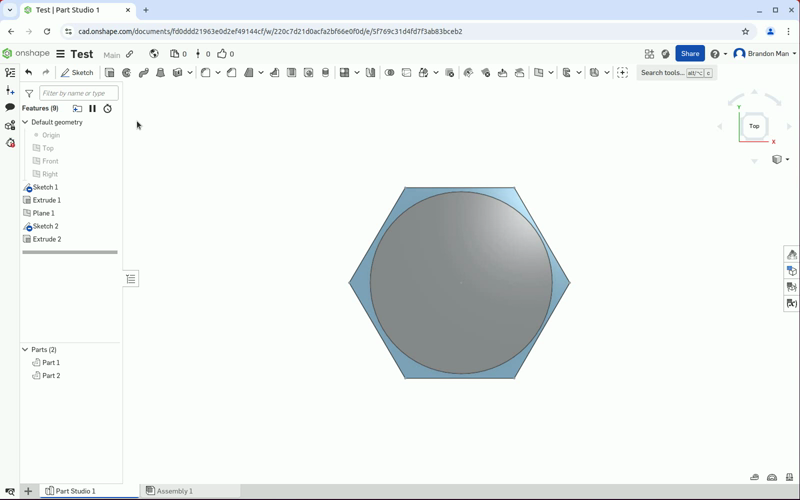
key(up, 3)
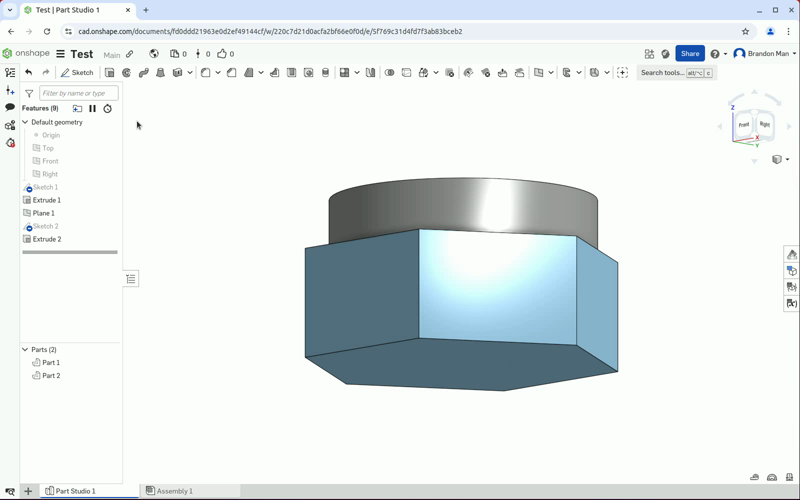
key(left, 3)
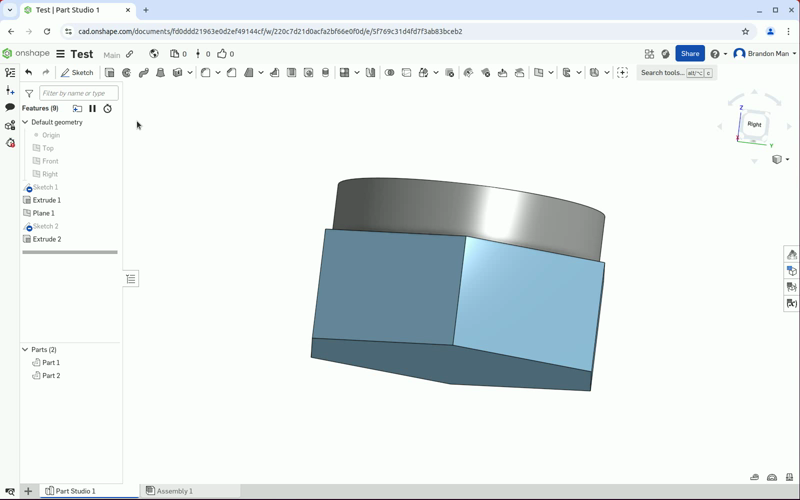
key(right, 3)
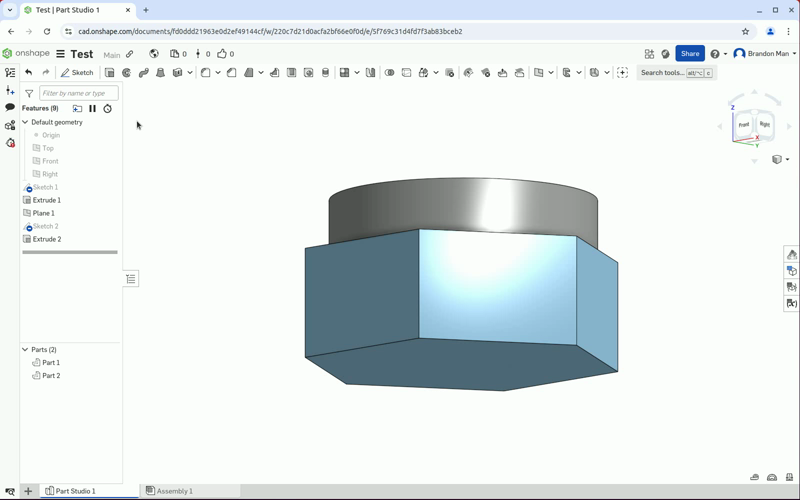
key(down, 3)
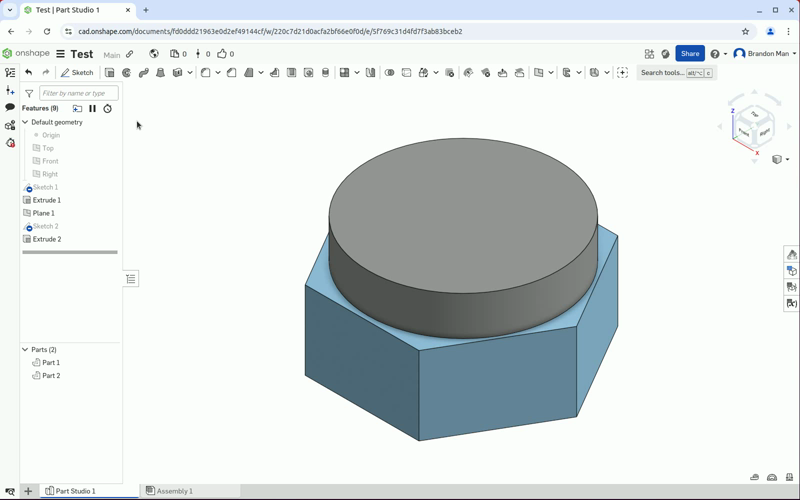
mouse_move(73, 189)
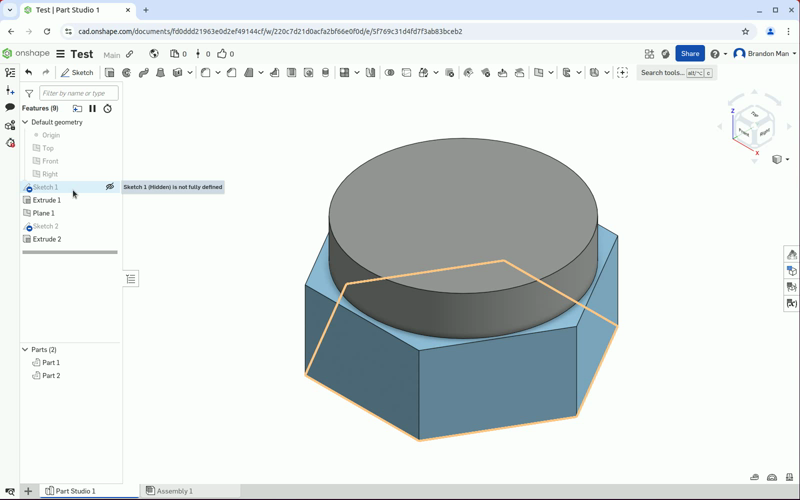
click(73, 189)